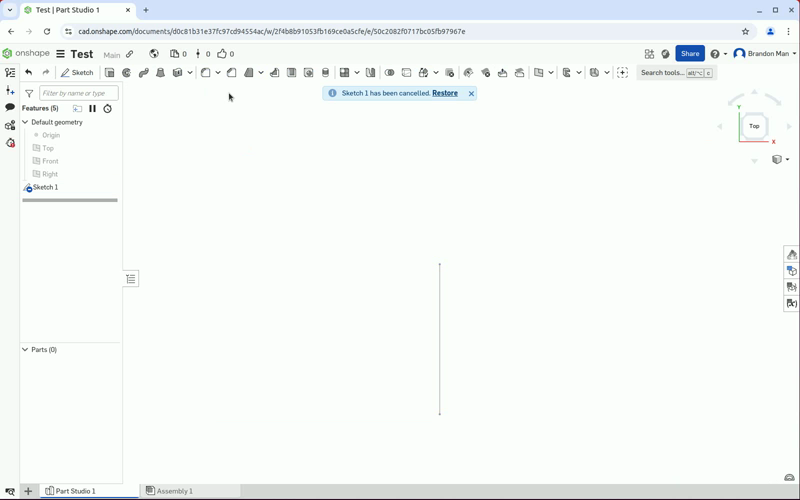
key(shift+h)
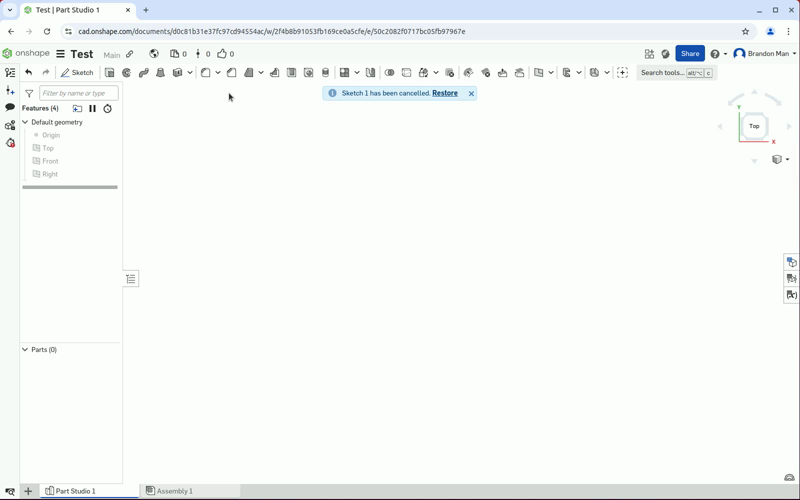
mouse_move(73, 352)
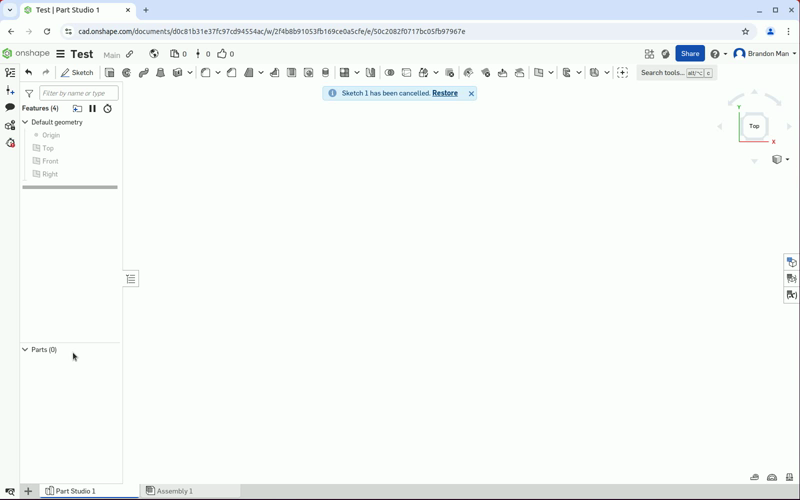
key(y)
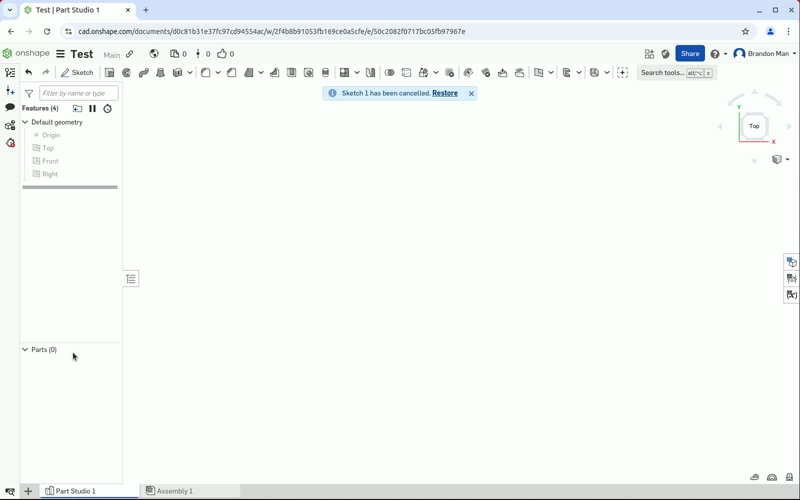
key(shift+p)
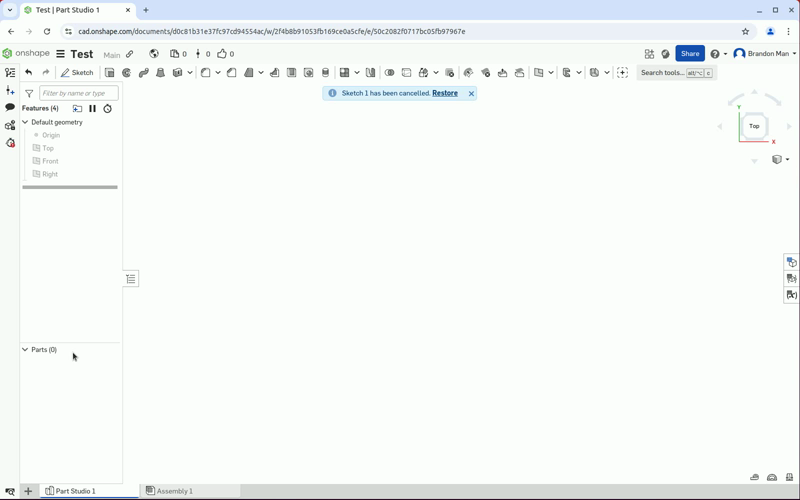
key(space)
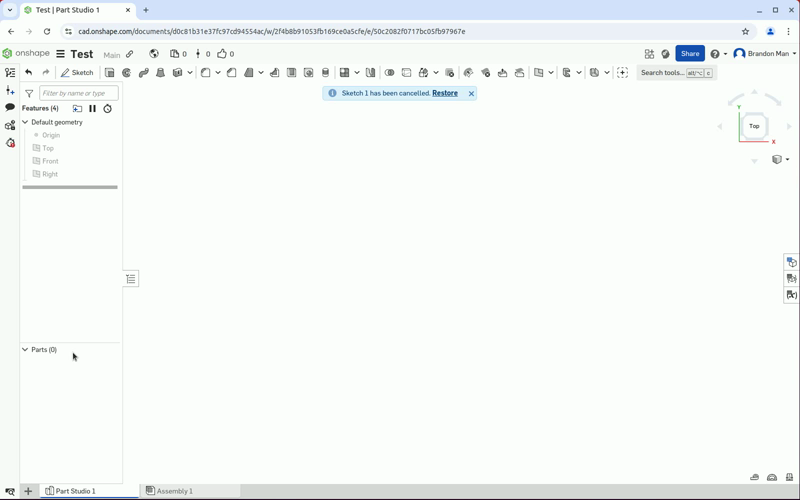
key_down(shift)
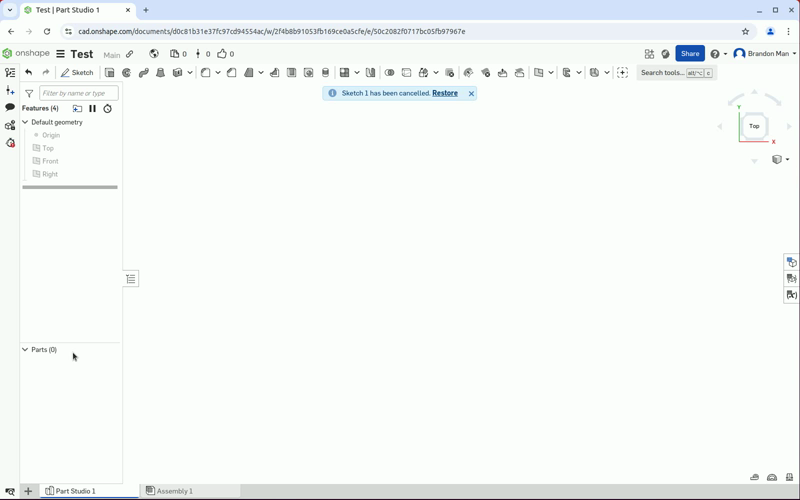
key(up)
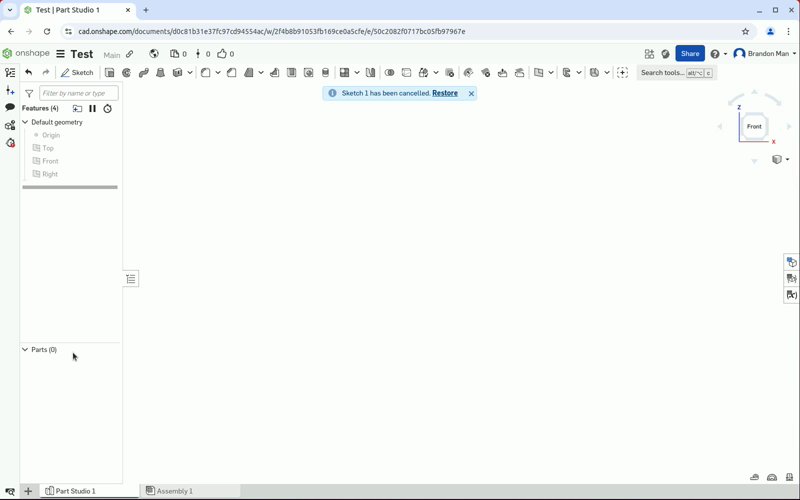
key_up(shift)
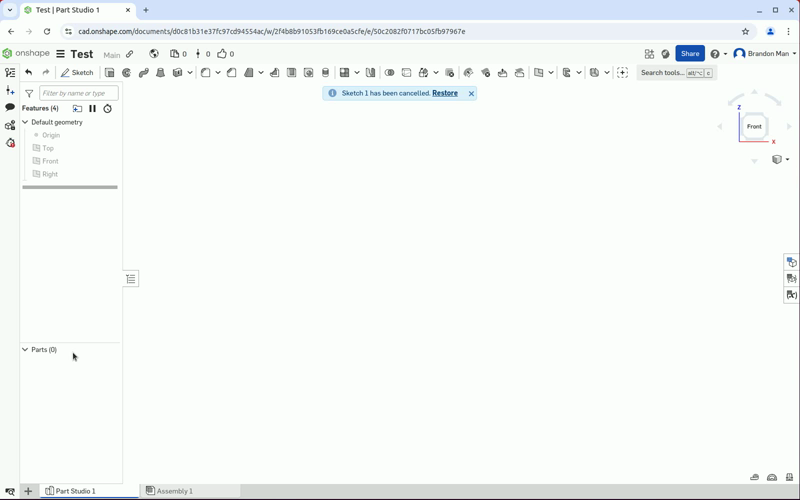
mouse_move(73, 352)
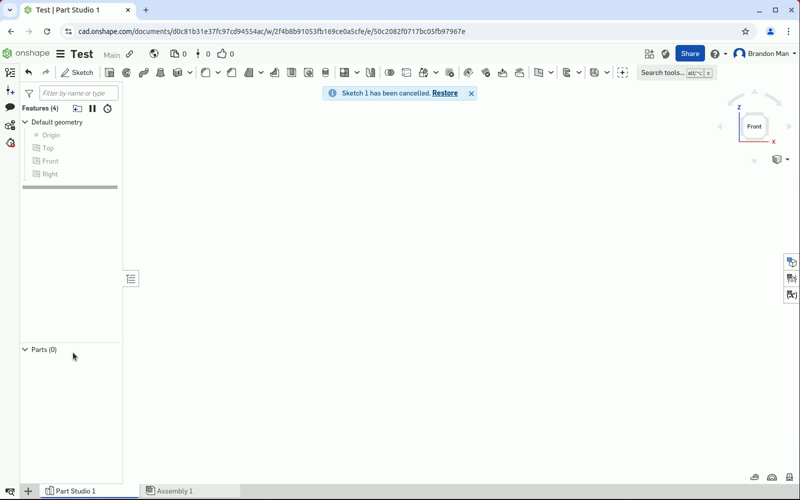
key(shift+y)
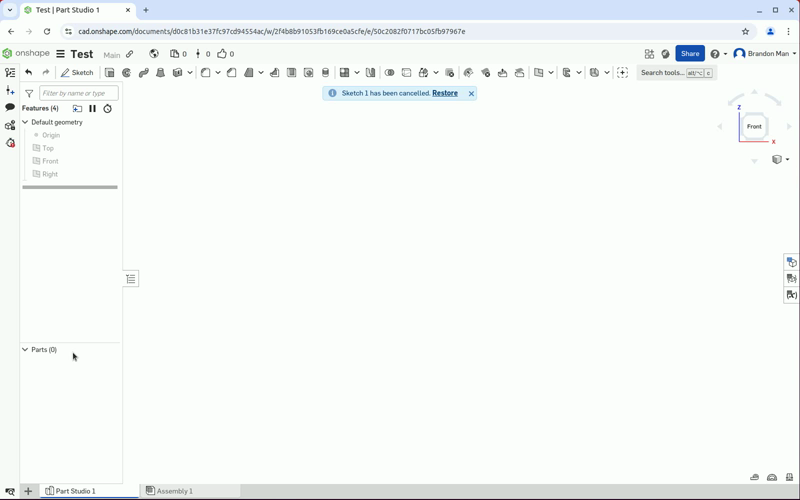
key(shift+s)
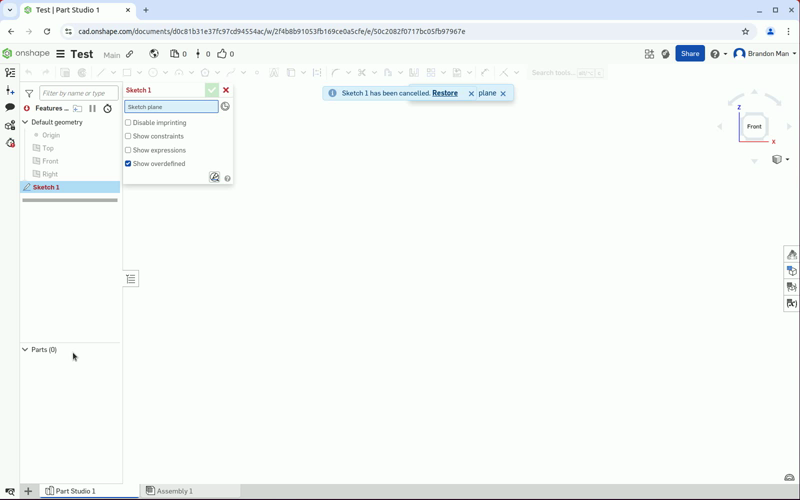
mouse_move(73, 163)
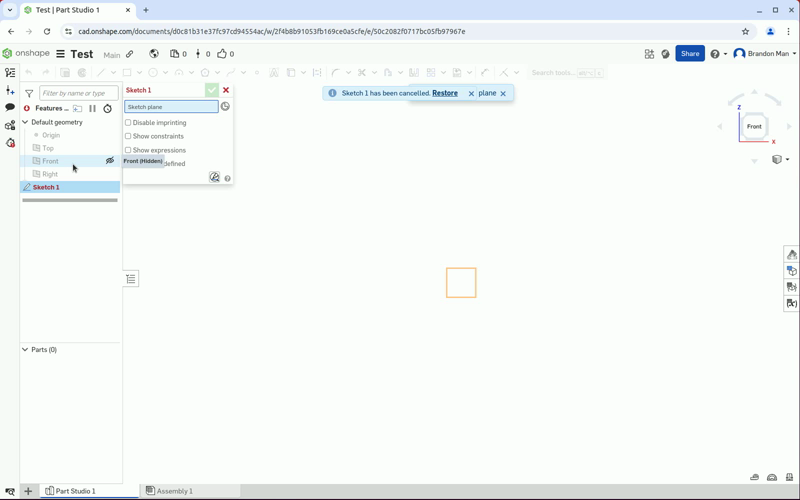
click(73, 163)
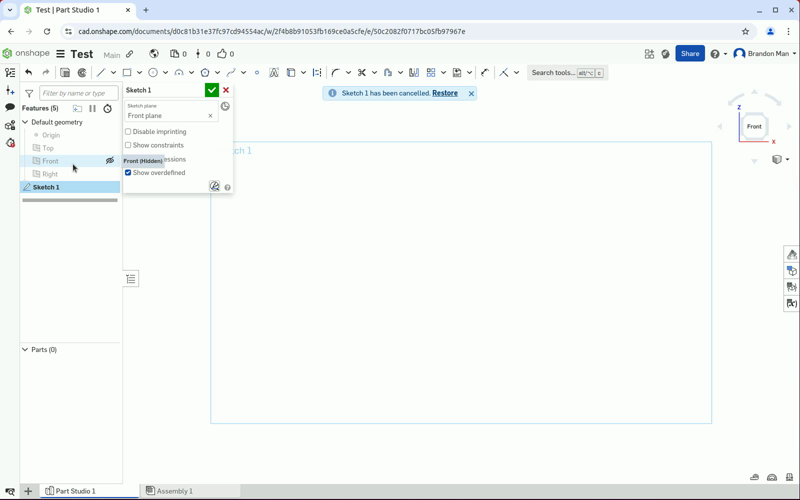
mouse_move(73, 352)
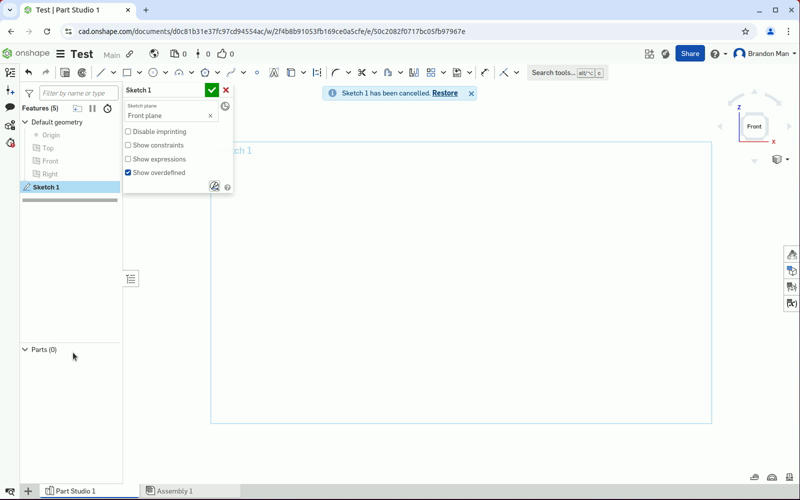
key(y)
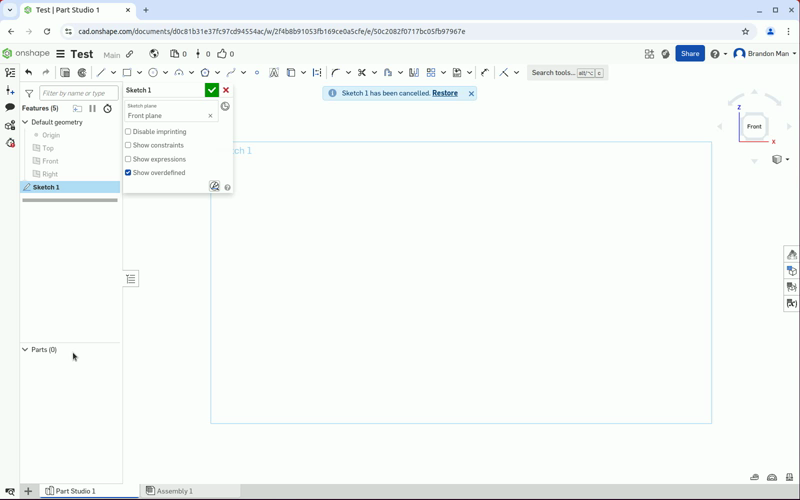
key(l)
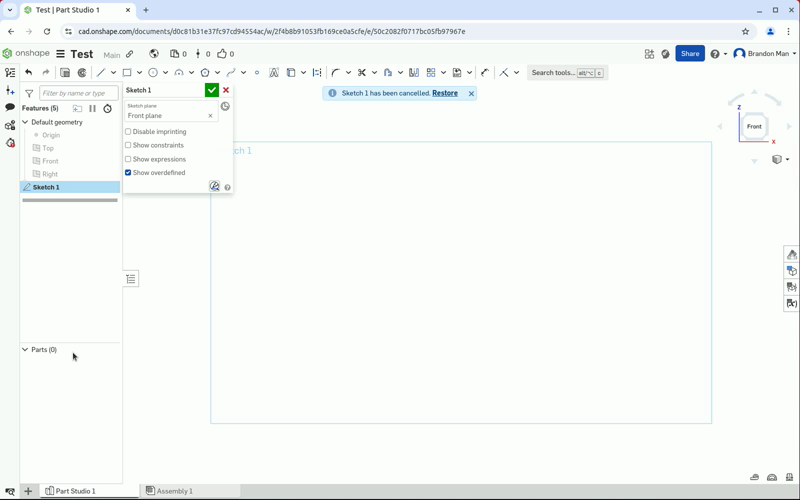
key_down(shift)
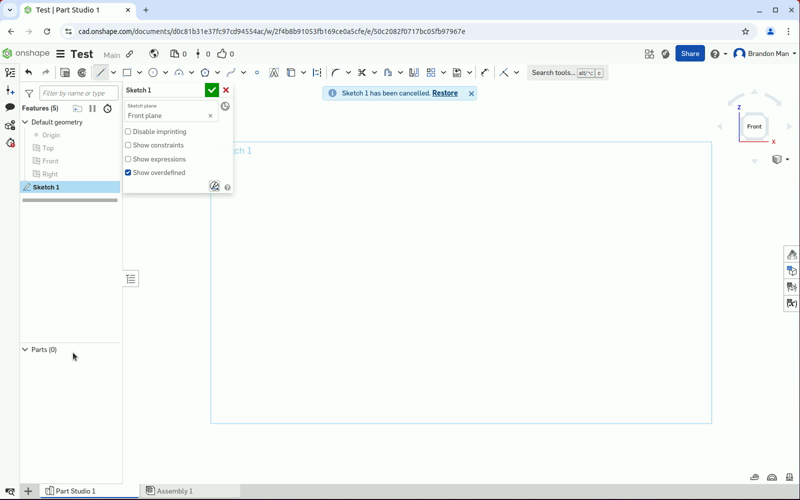
mouse_move(348, 320)
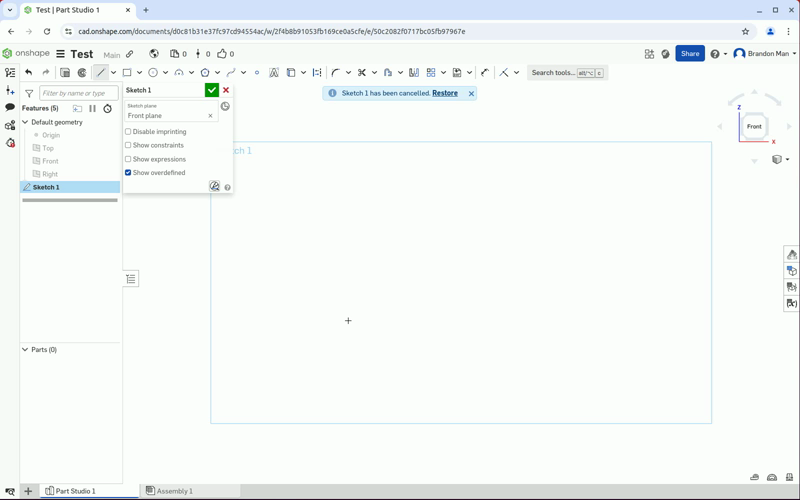
click(348, 320)
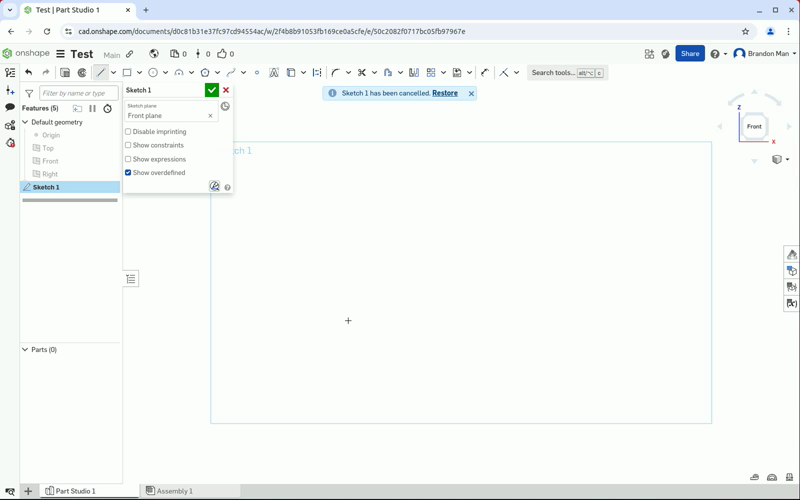
key_up(shift)
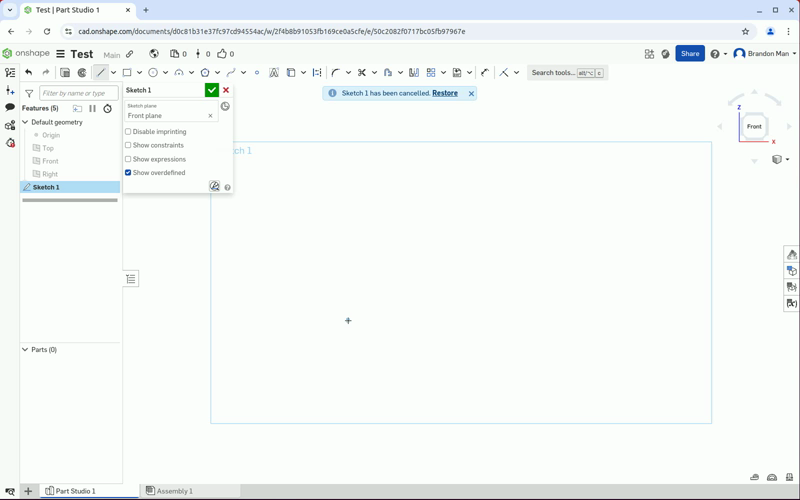
key_down(shift)
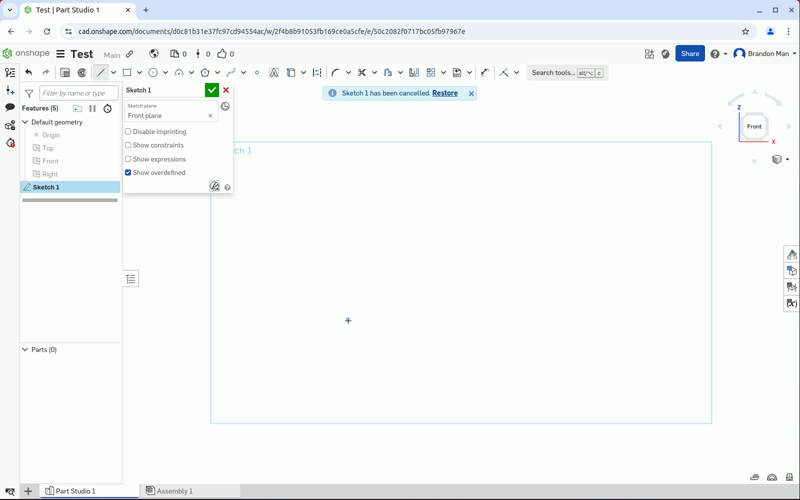
mouse_move(498, 320)
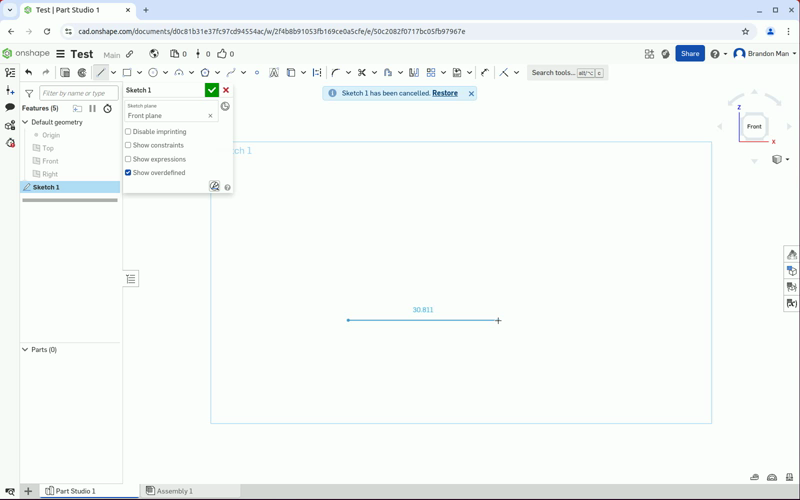
click(498, 320)
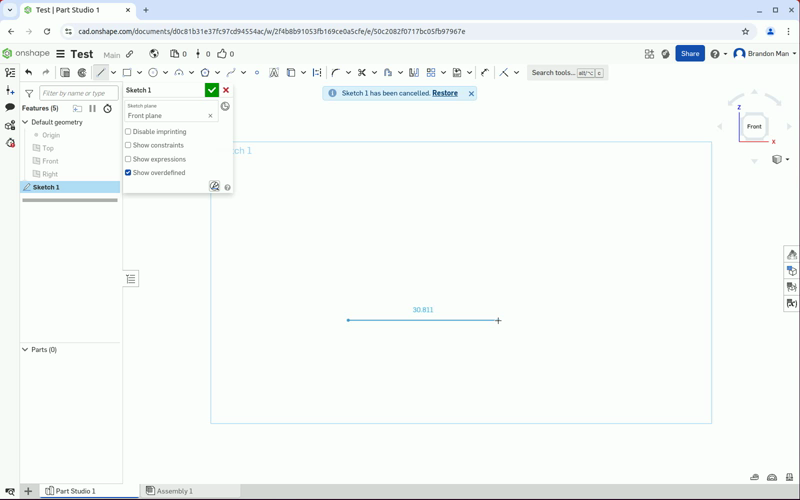
key_up(shift)
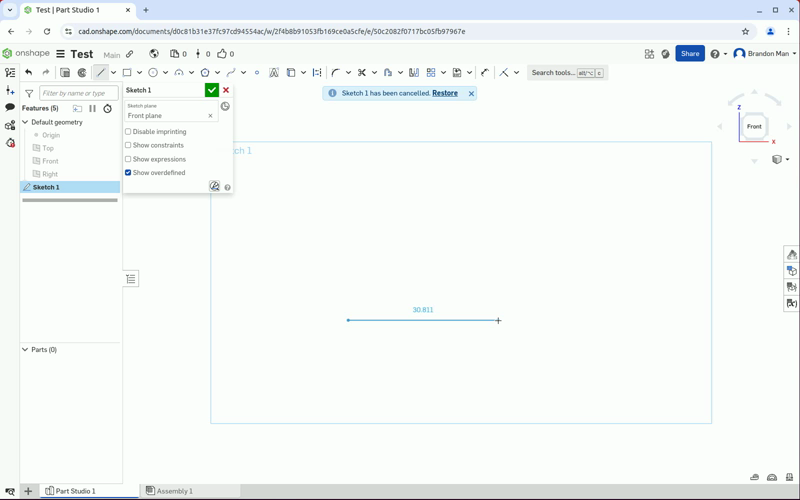
key_down(shift)
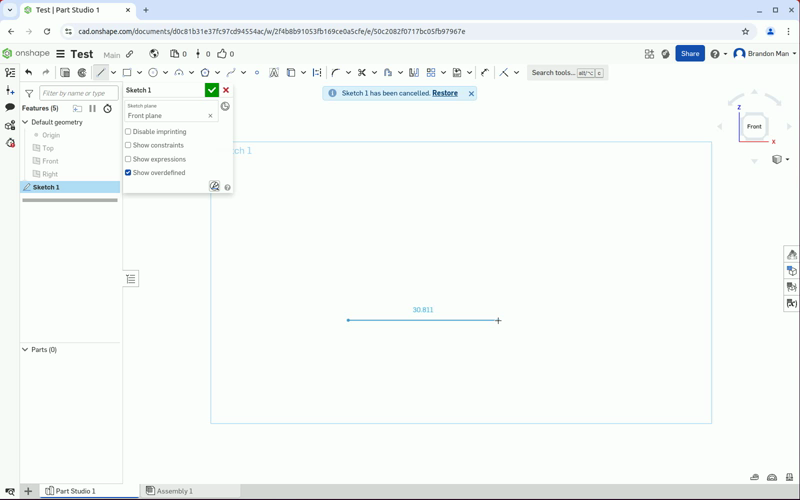
mouse_move(498, 244)
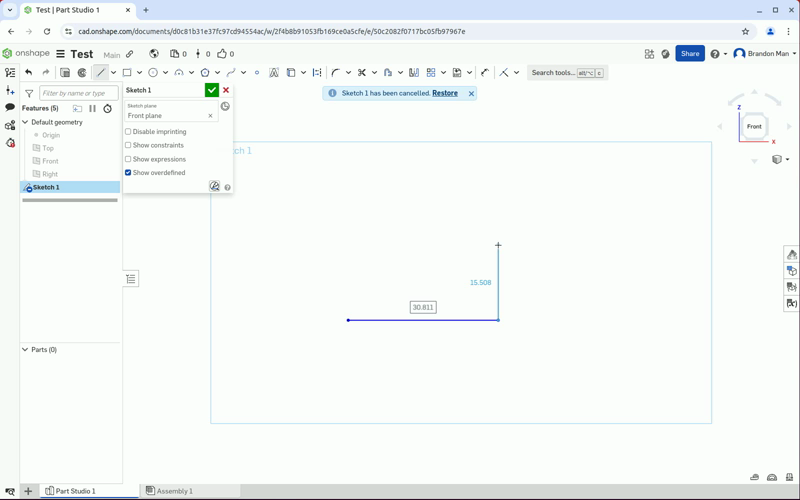
click(498, 244)
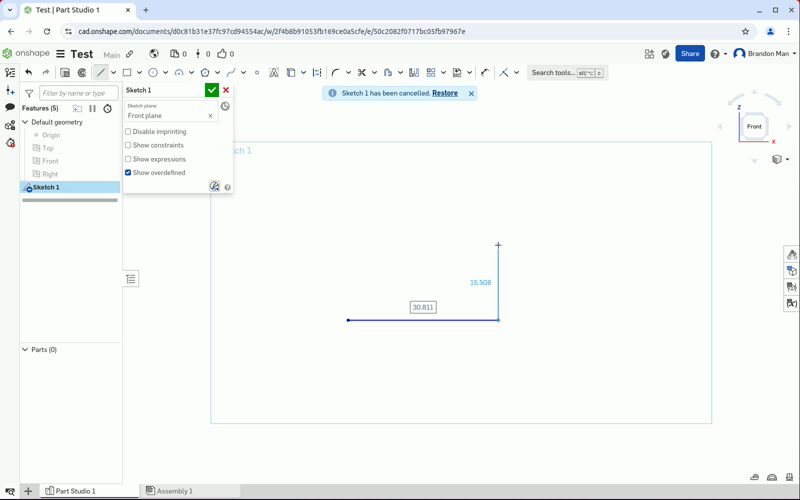
key_up(shift)
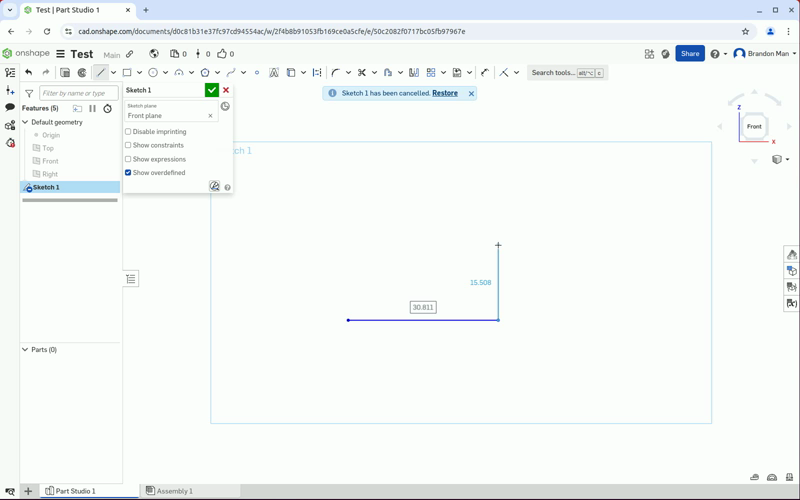
key_down(shift)
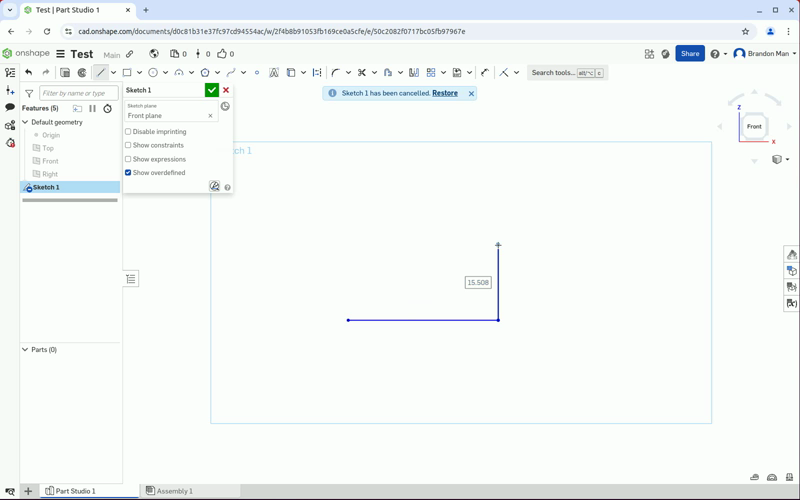
mouse_move(348, 244)
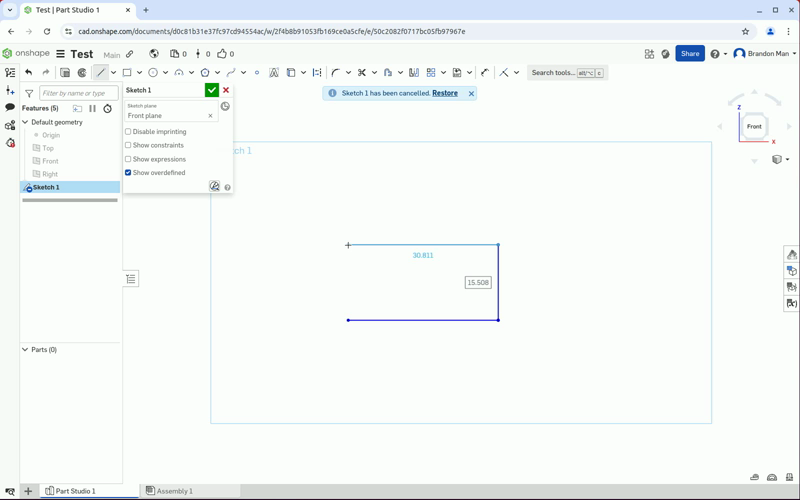
click(348, 244)
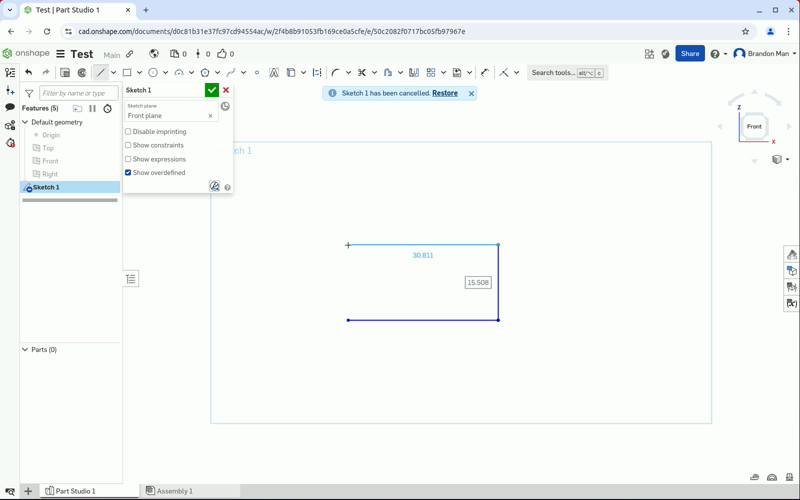
key_up(shift)
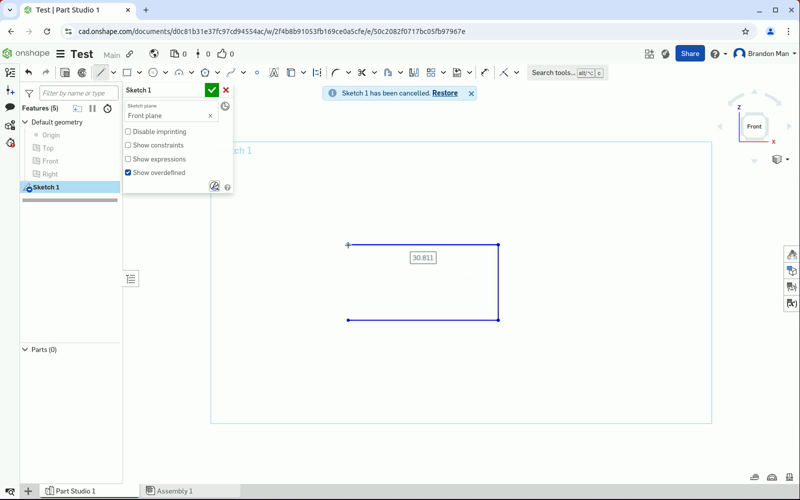
key_down(shift)
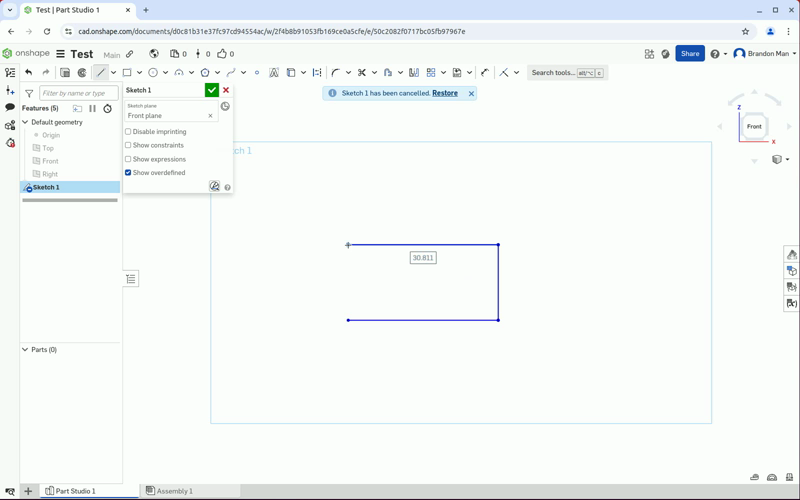
mouse_move(348, 320)
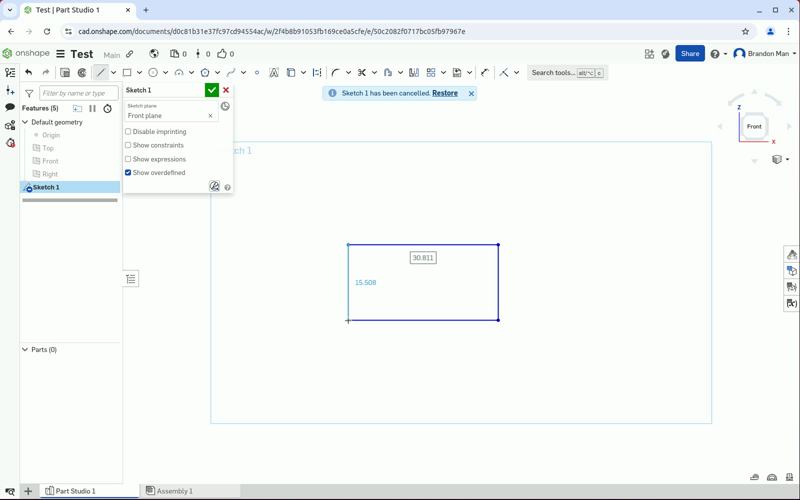
key_up(shift)
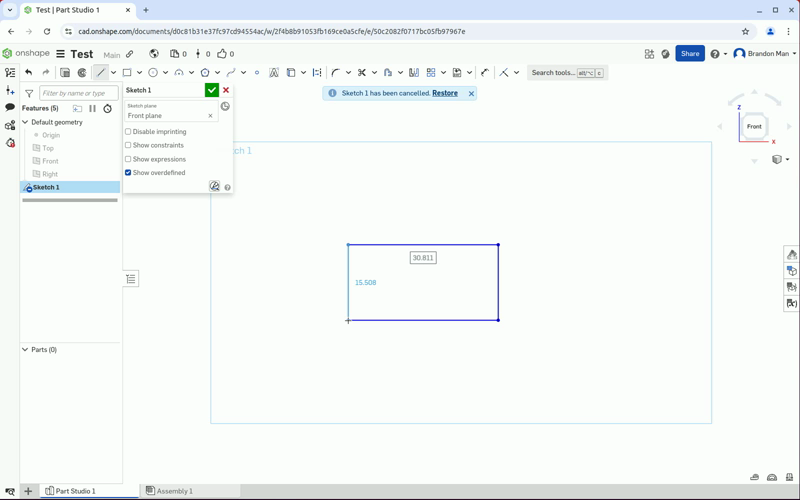
click(348, 320)
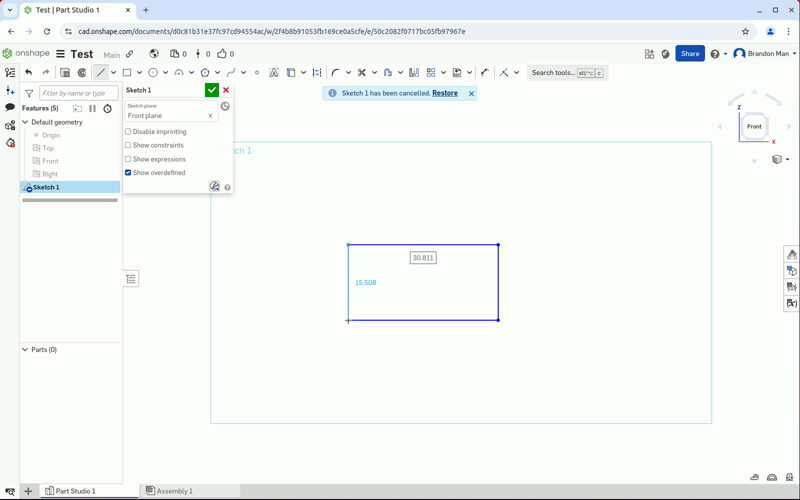
key(esc)
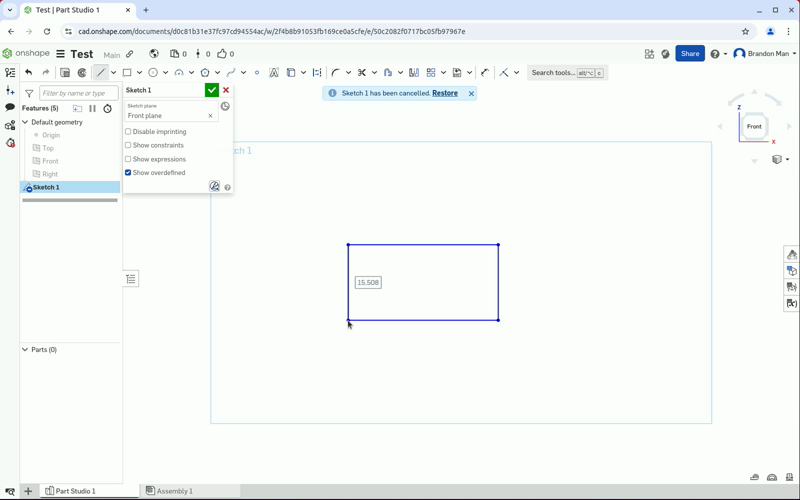
mouse_move(445, 299)
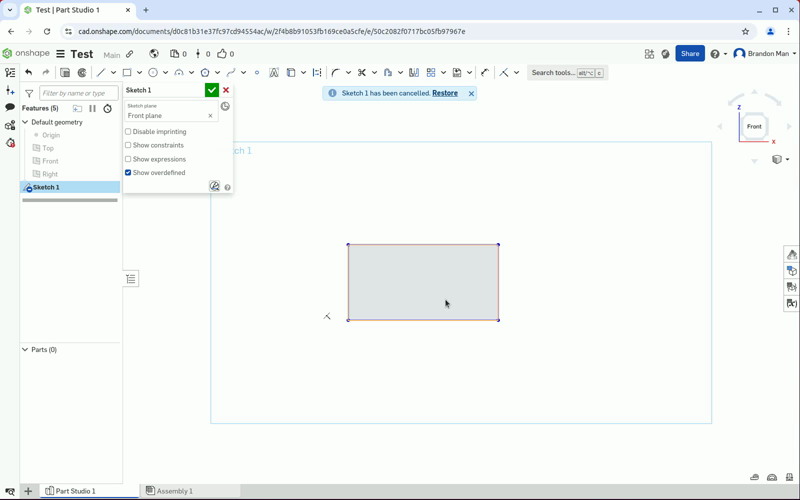
click(445, 299)
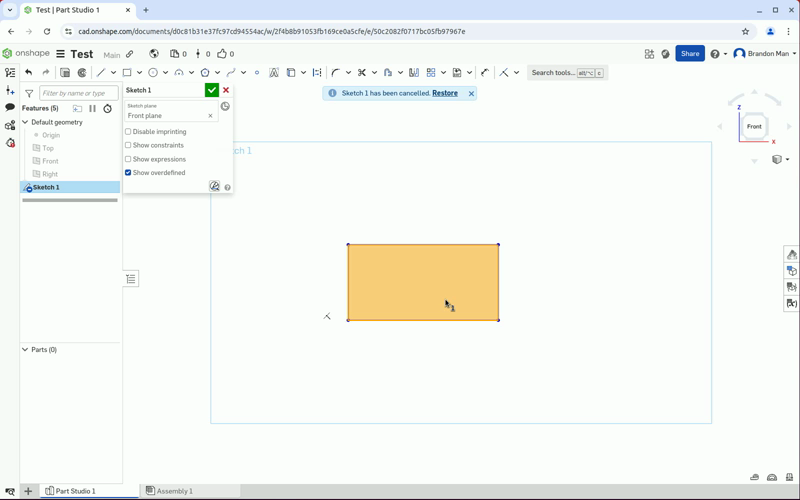
mouse_move(73, 352)
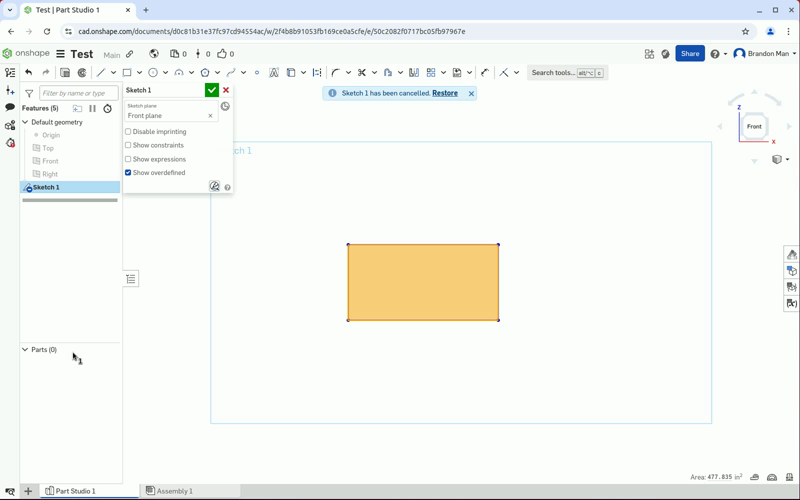
key(shift+y)
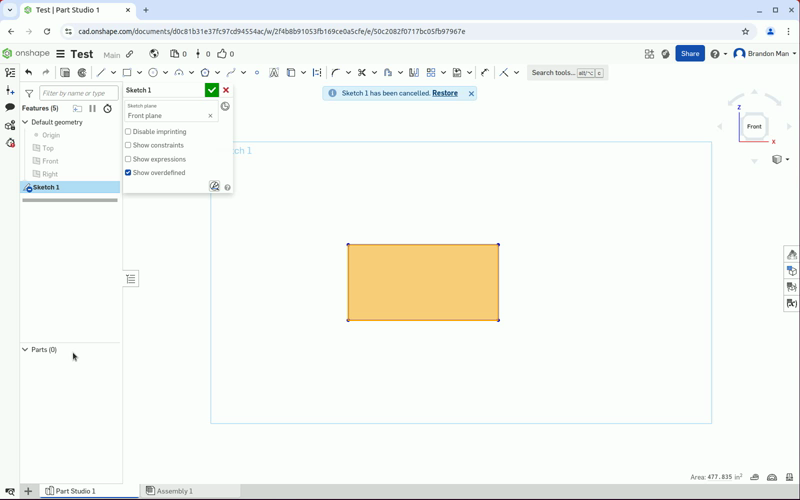
key(shift+e)
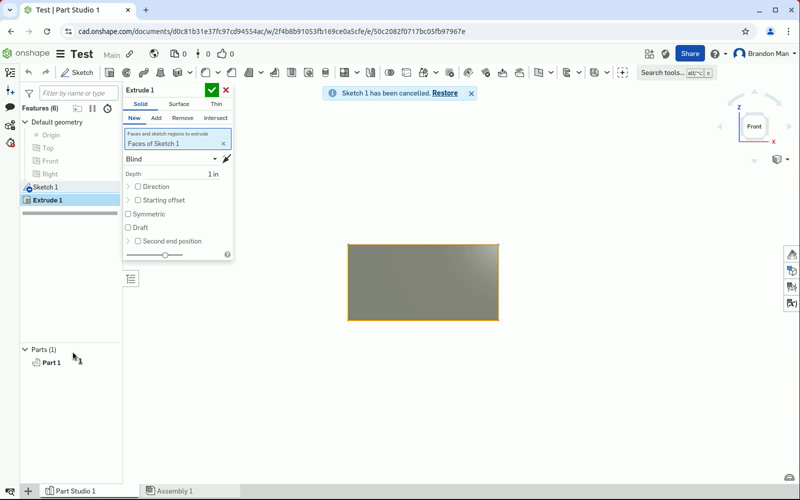
mouse_move(143, 106)
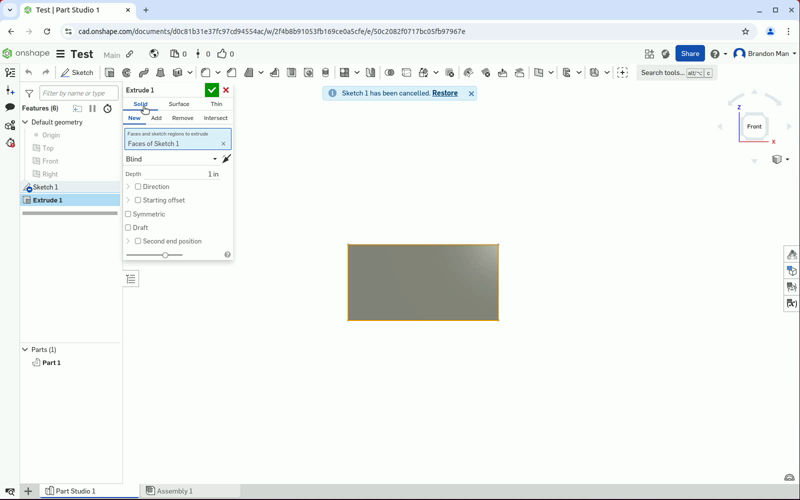
click(143, 106)
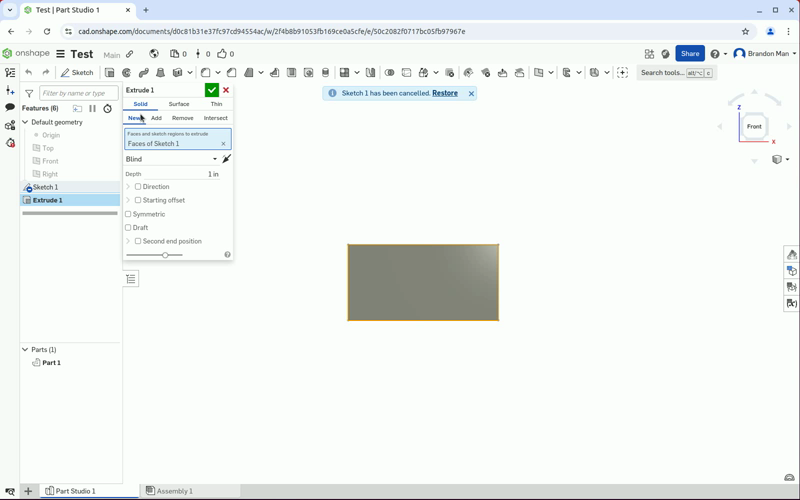
mouse_move(137, 120)
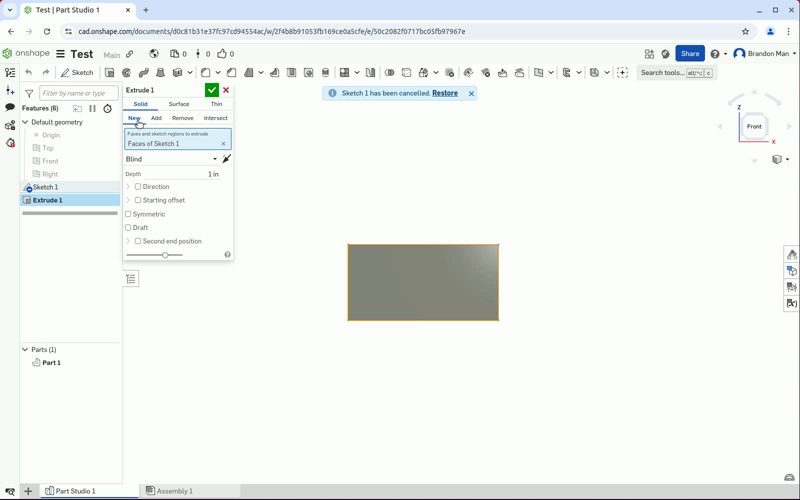
click(137, 120)
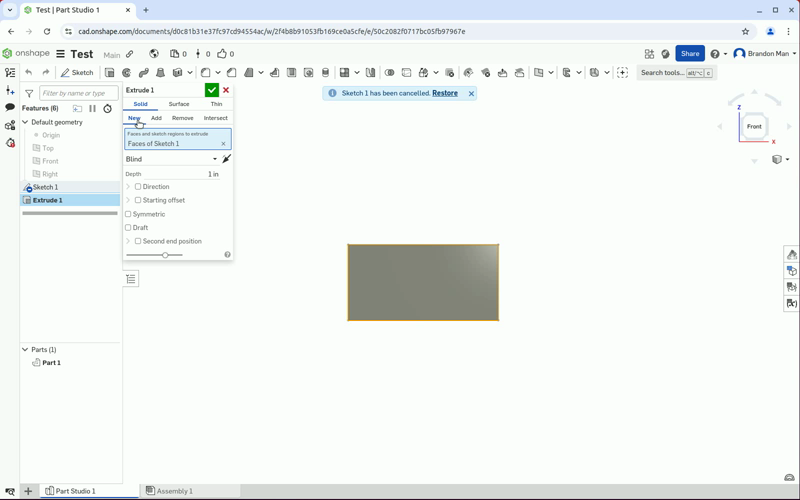
key(tab, 4)
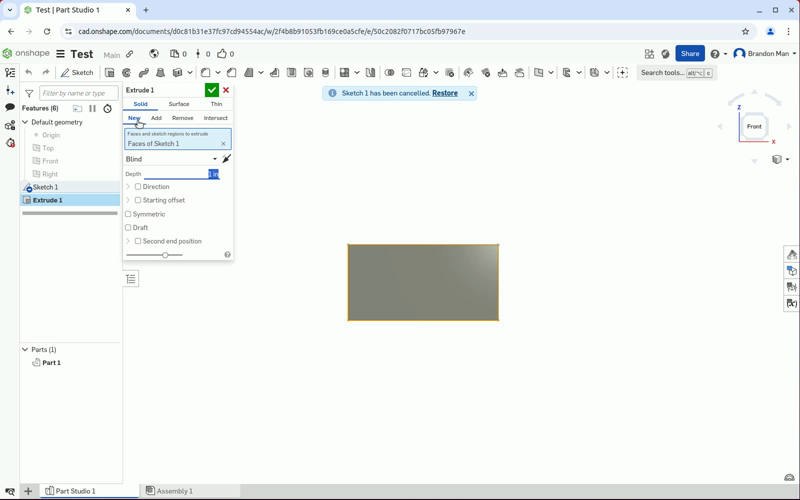
text(7.703)
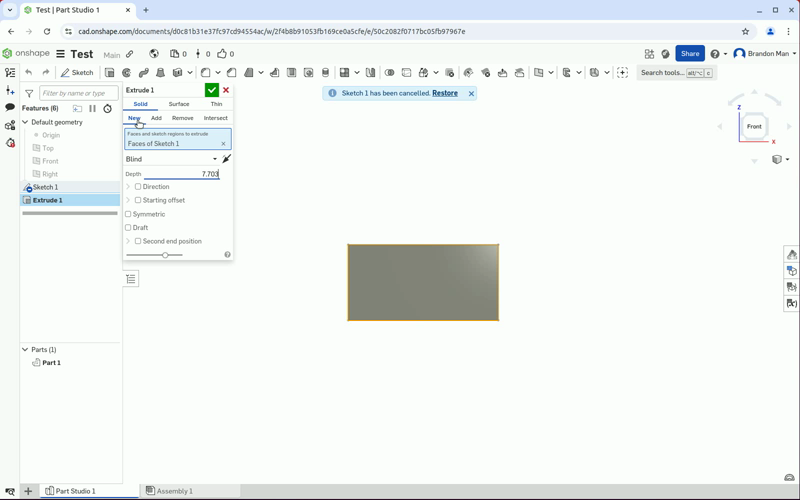
key(enter)
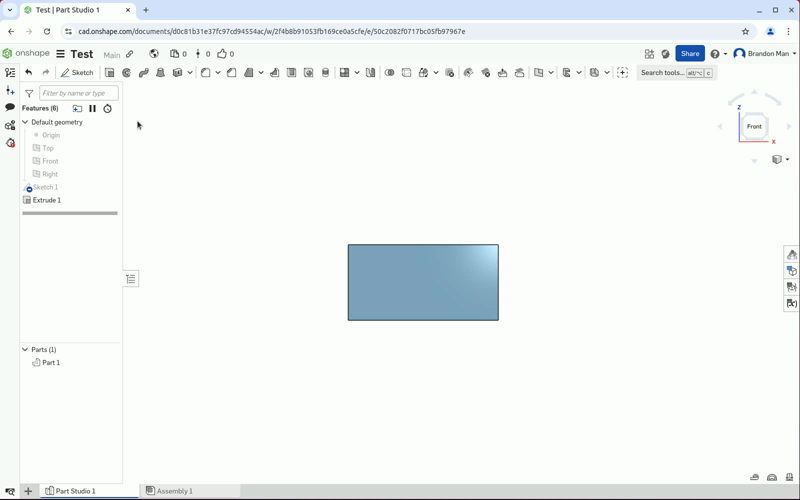
key(shift+h)
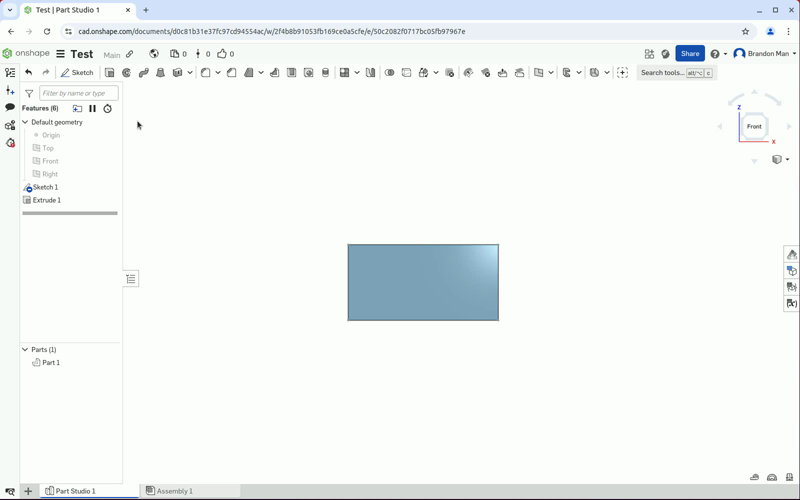
key(shift+h)
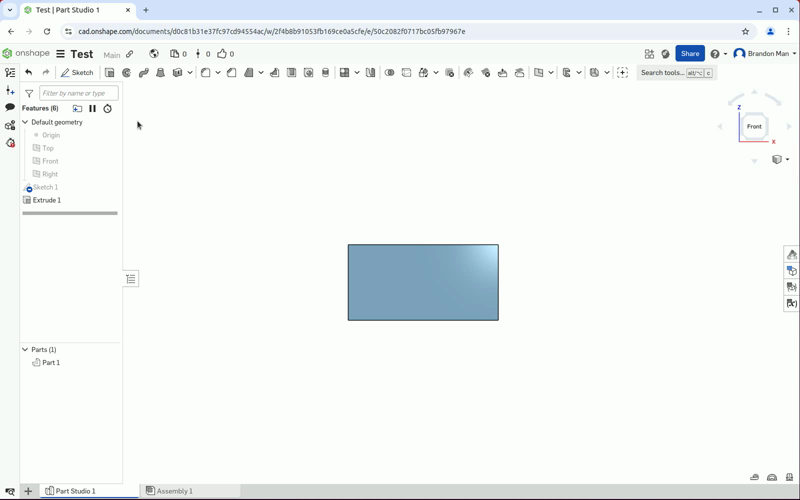
mouse_move(73, 189)
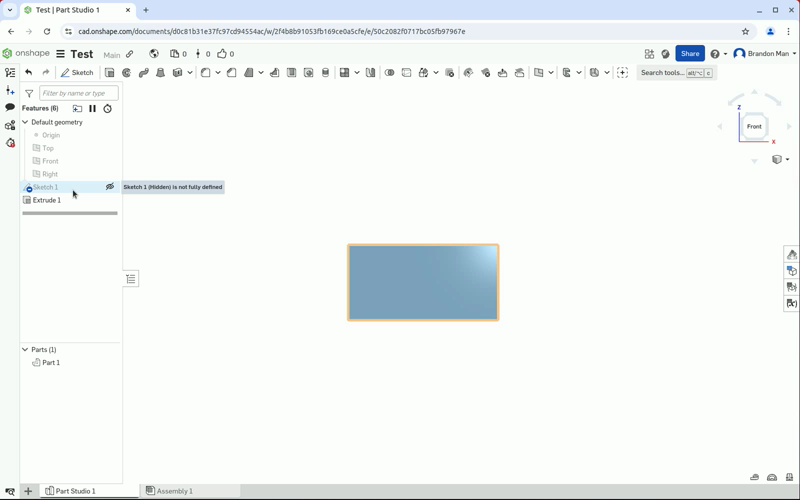
click(73, 189)
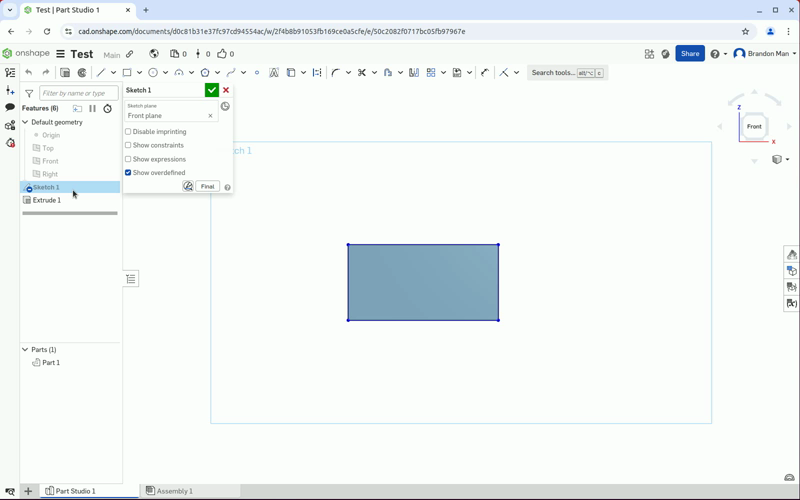
mouse_move(229, 92)
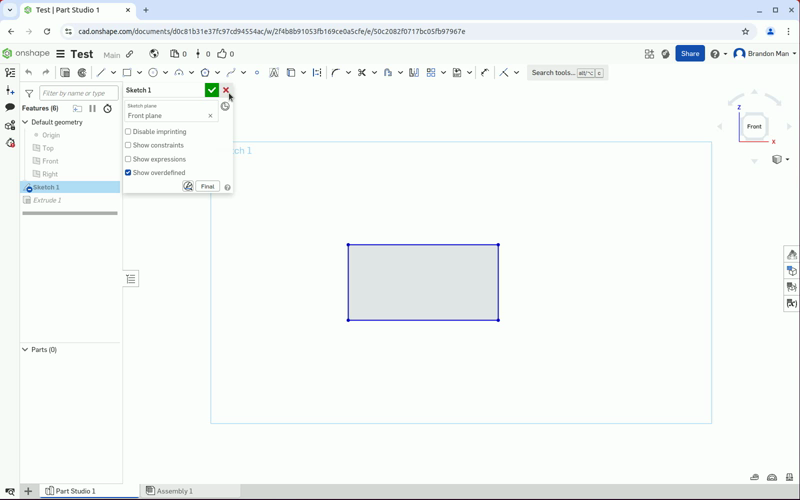
click(229, 92)
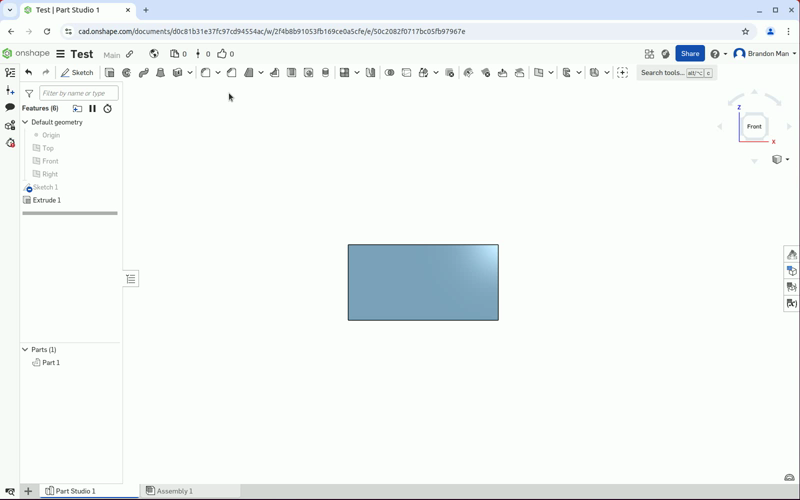
mouse_move(541, 75)
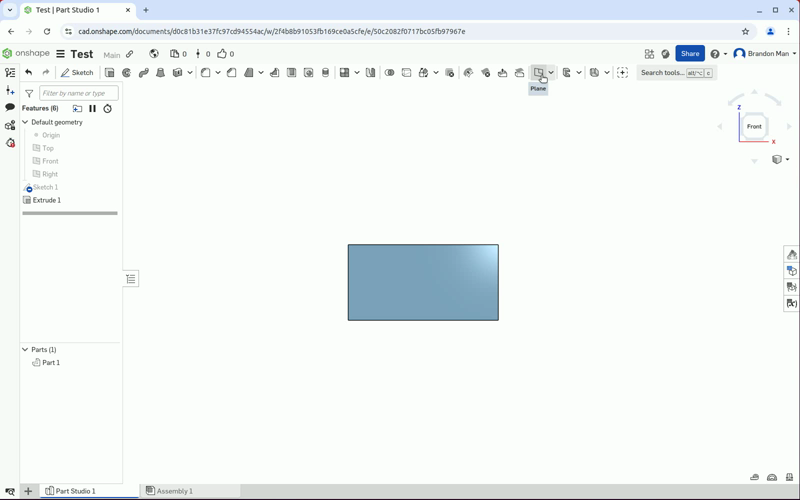
click(541, 75)
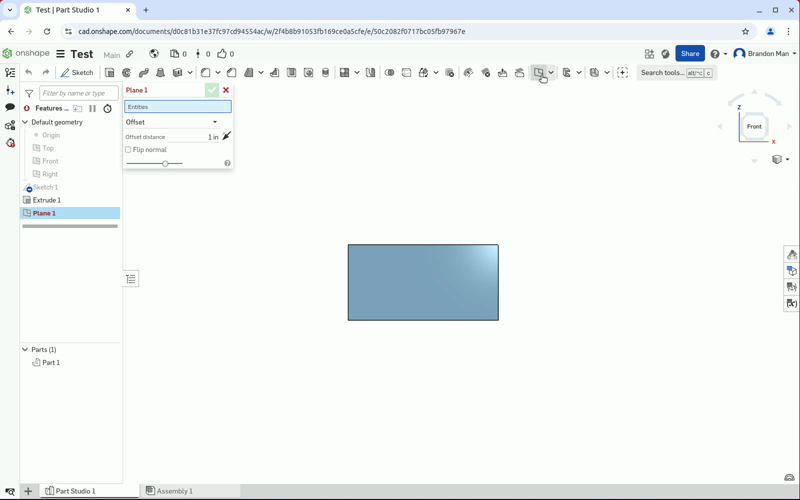
mouse_move(73, 163)
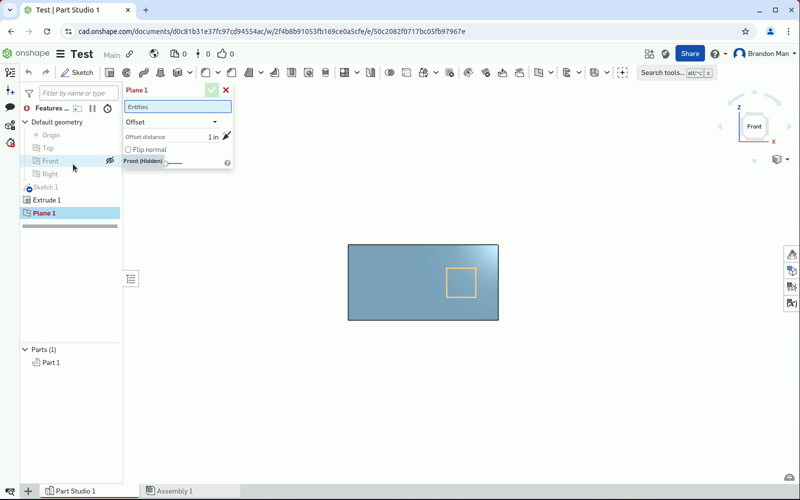
click(73, 163)
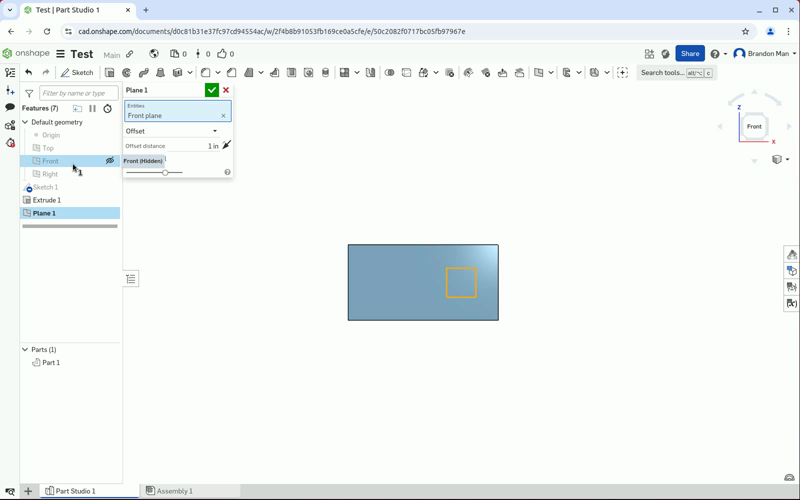
key(tab, 2)
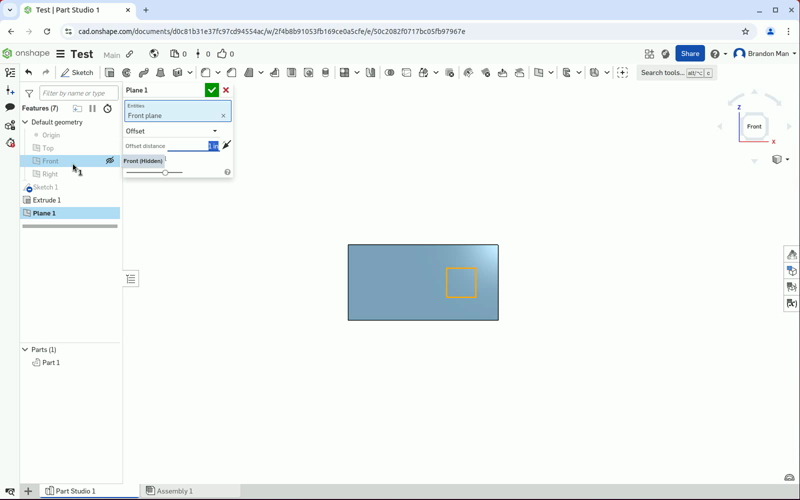
text(7.703)
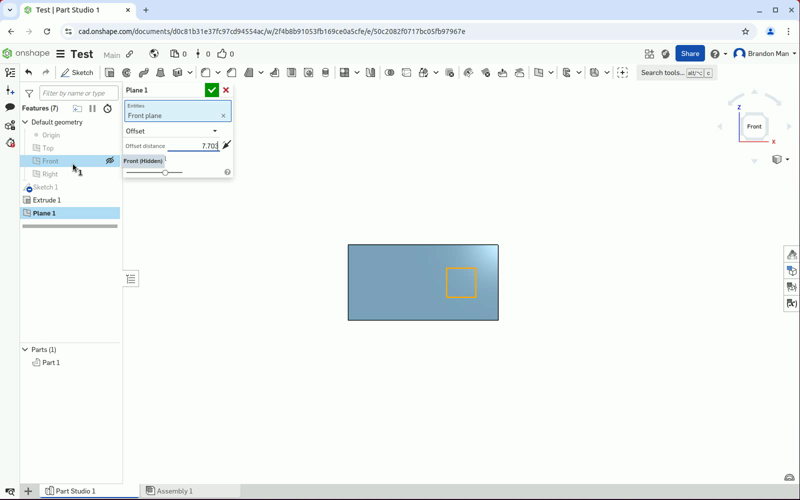
key(enter, 2)
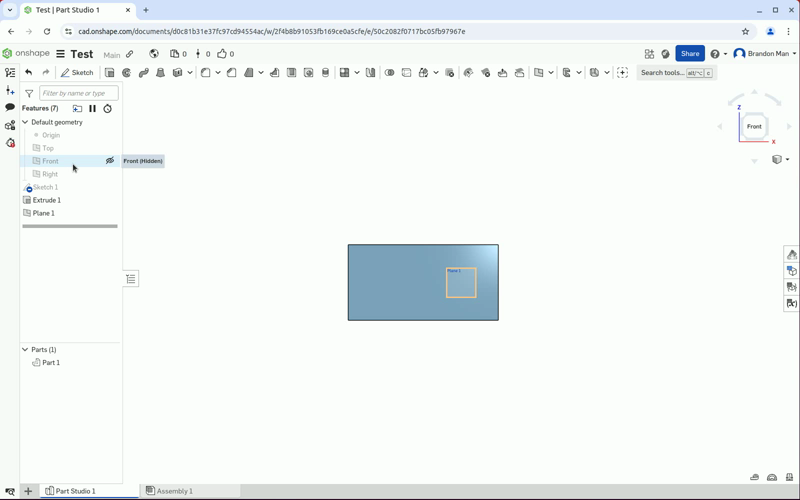
key(shift+s)
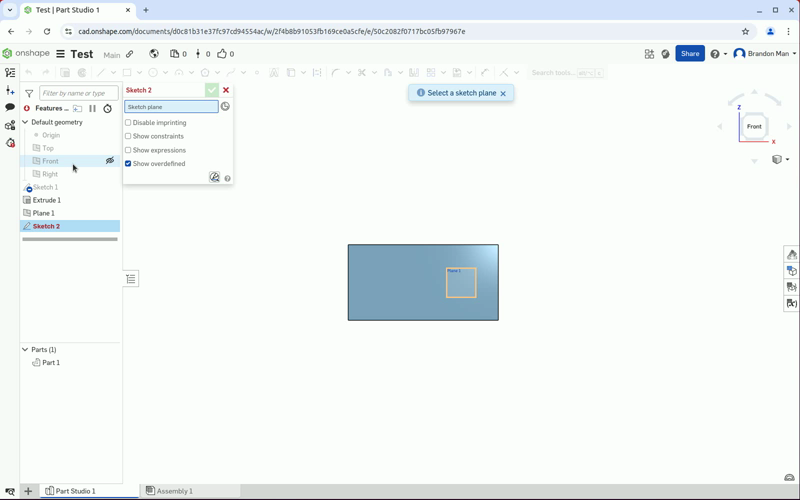
mouse_move(73, 215)
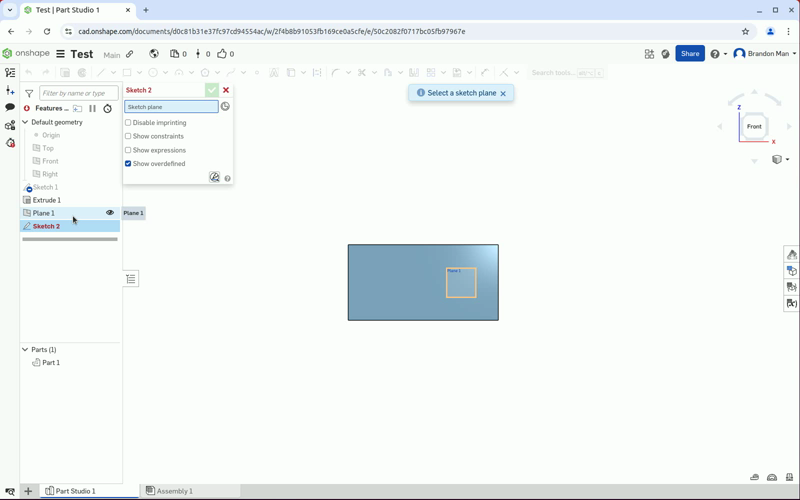
click(73, 215)
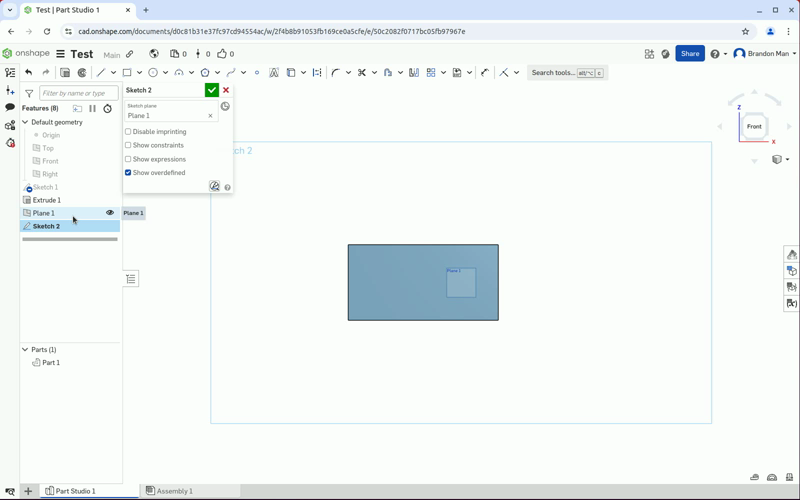
mouse_move(73, 352)
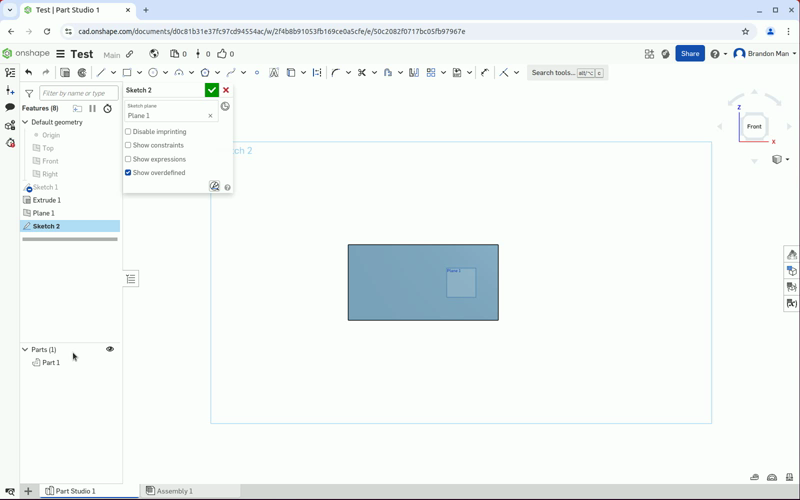
key(y)
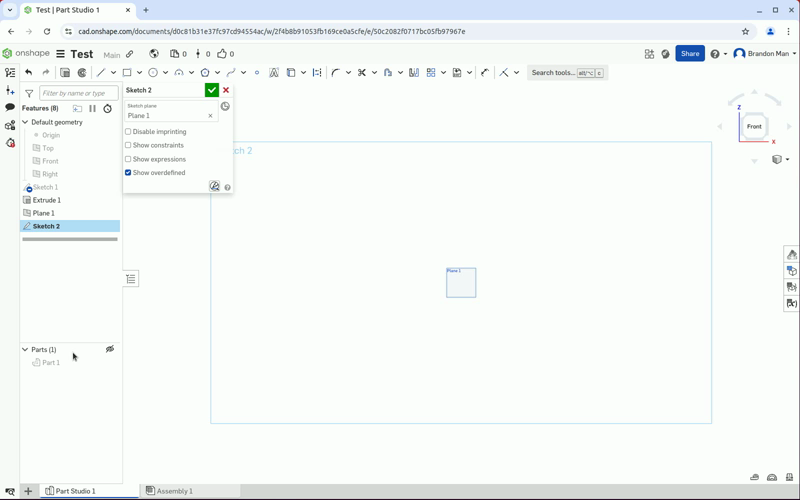
key(c)
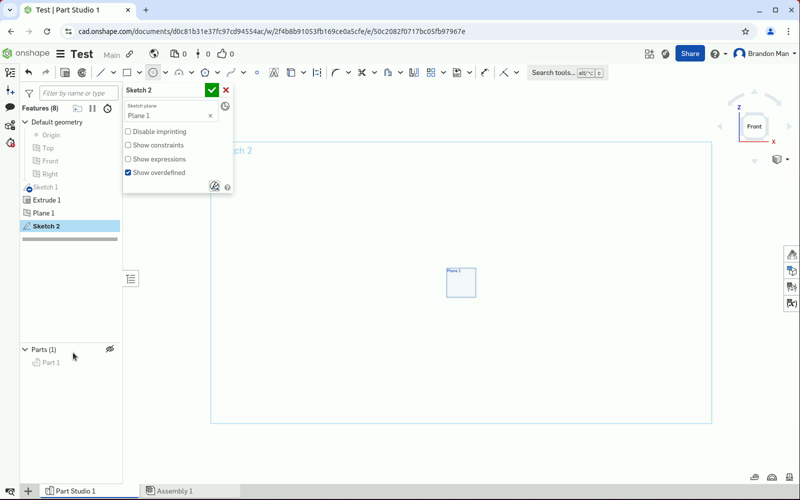
key_down(shift)
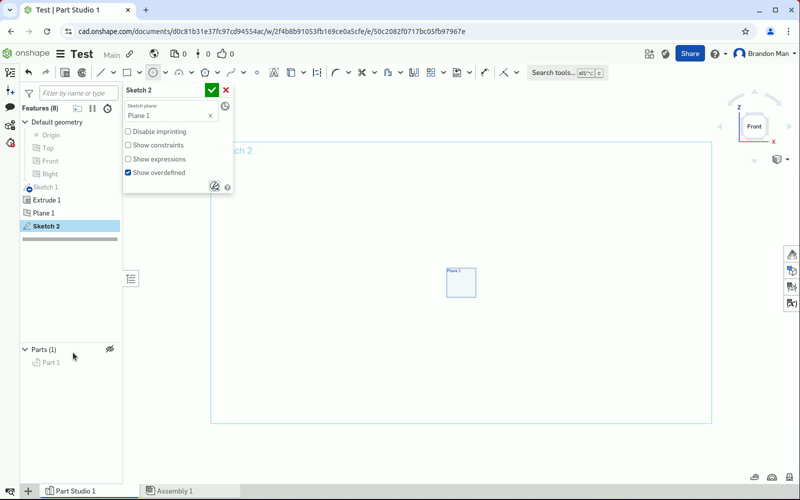
mouse_move(461, 282)
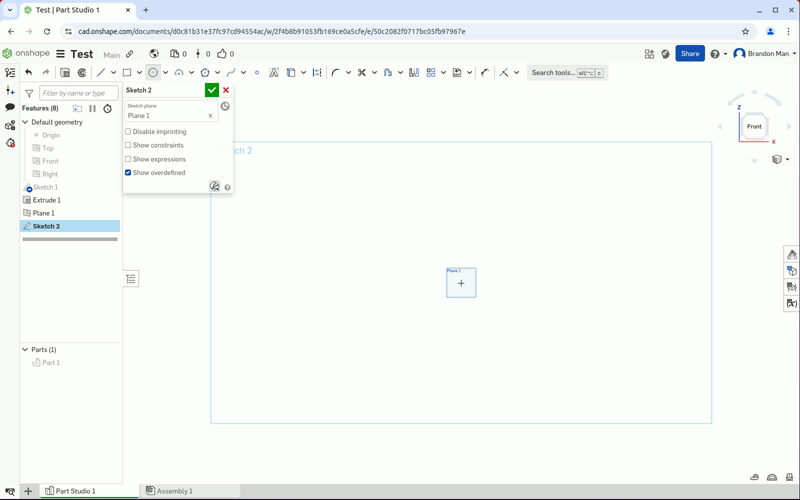
click(461, 282)
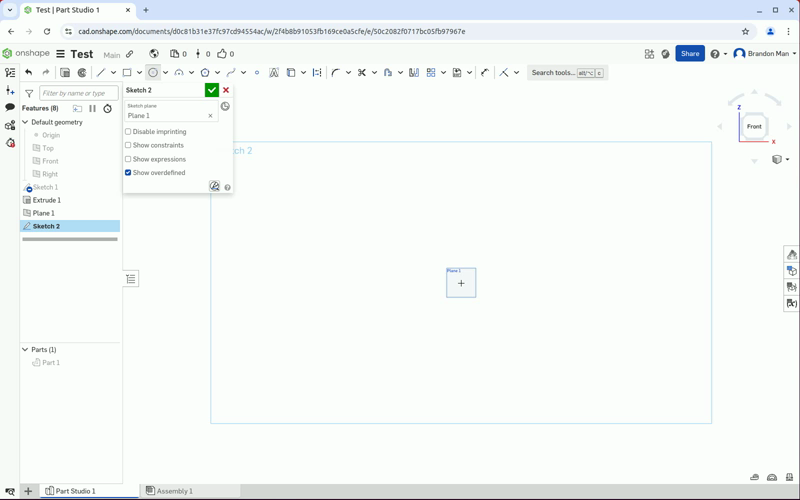
key_up(shift)
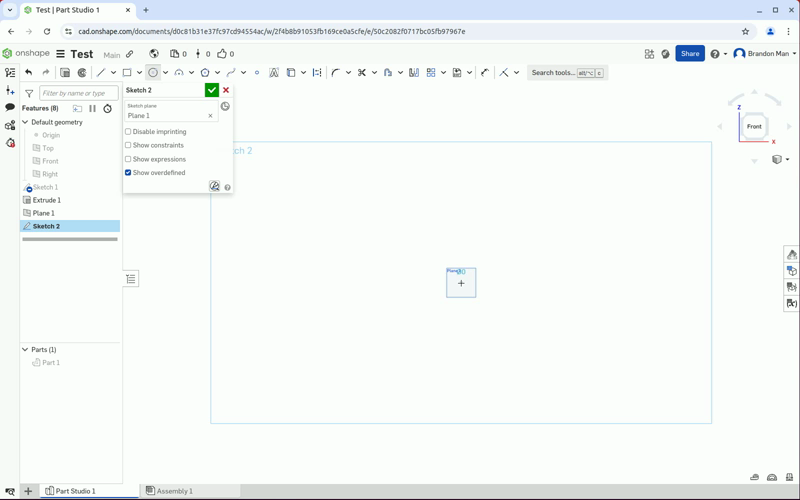
mouse_move(480, 282)
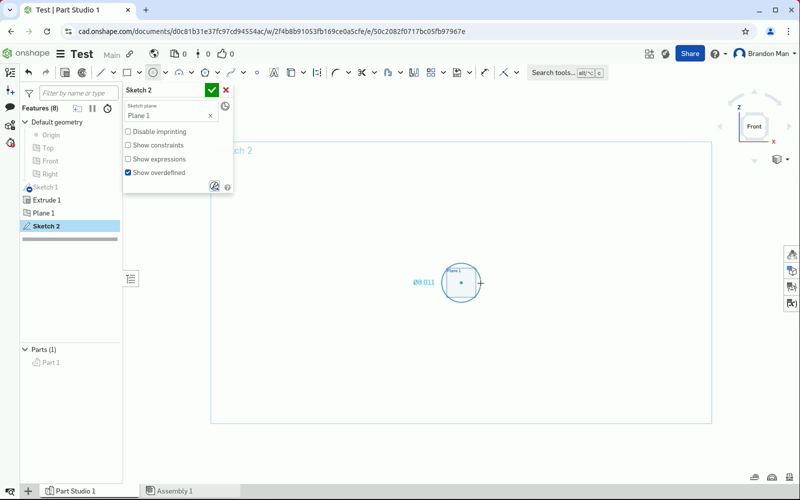
click(480, 282)
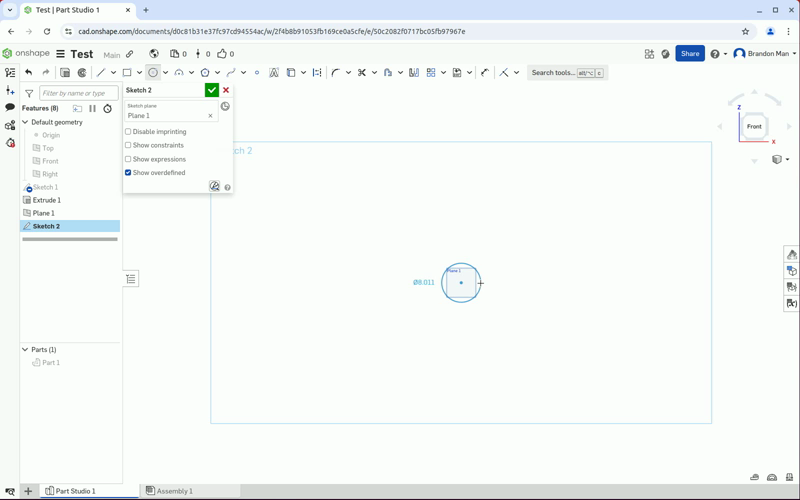
key(esc)
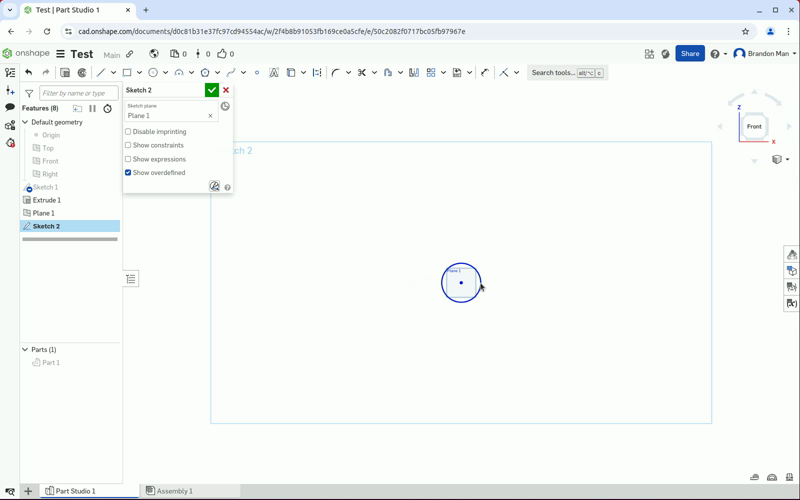
mouse_move(460, 270)
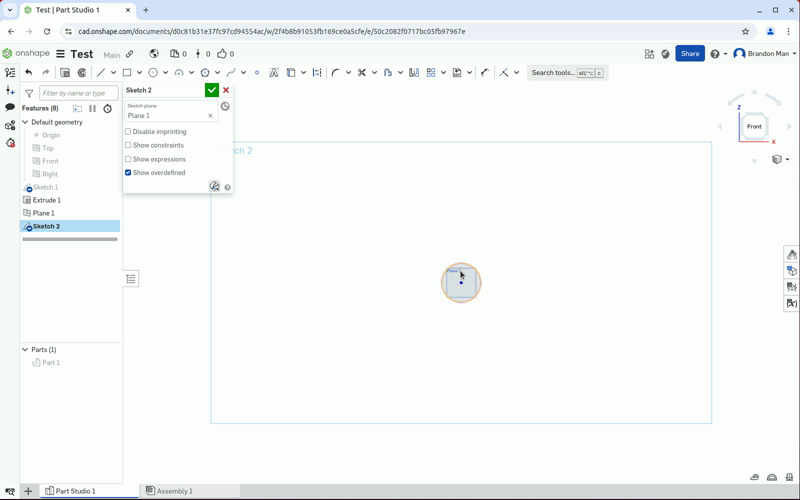
scroll(6)
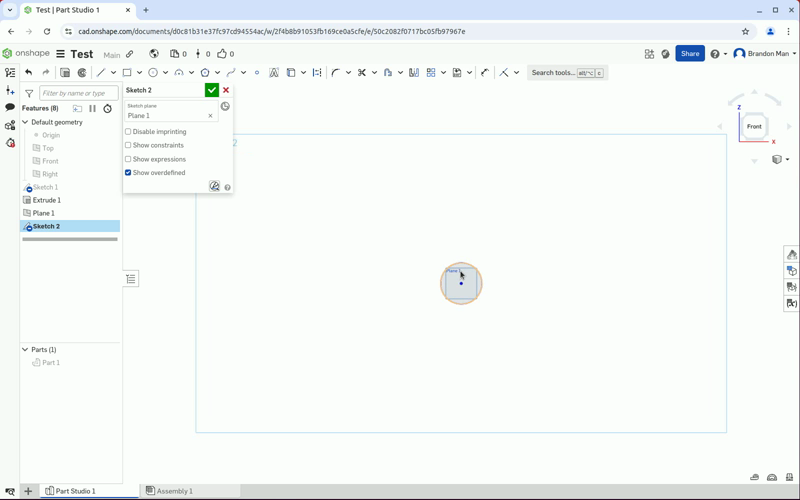
scroll(6)
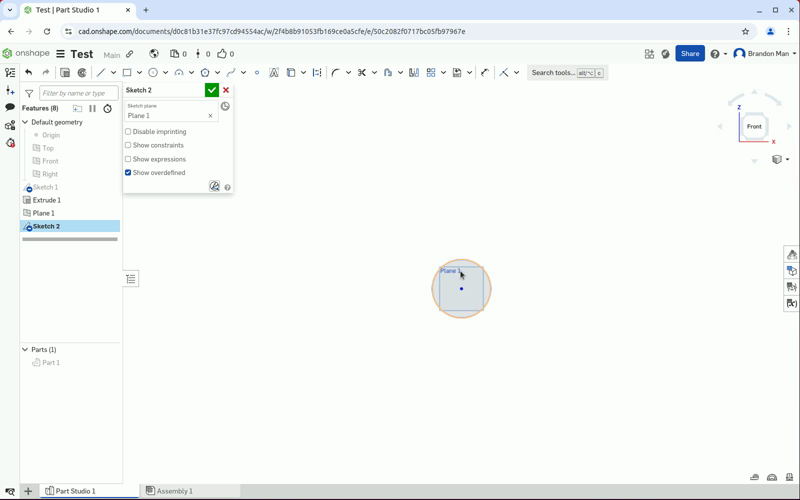
scroll(6)
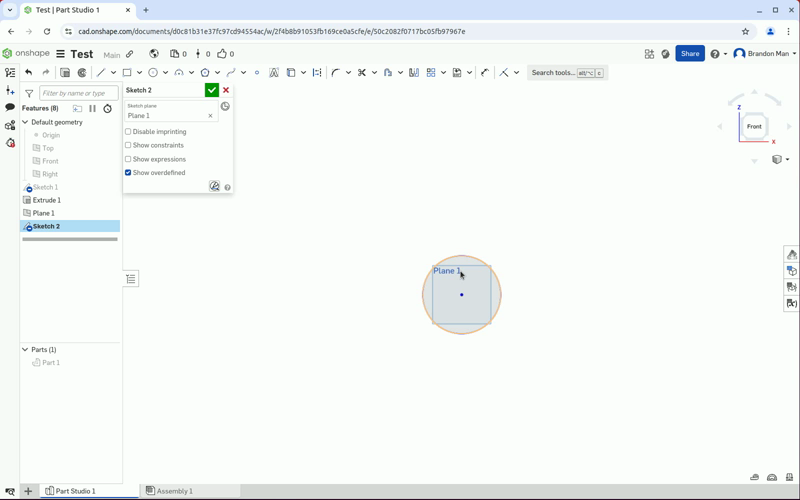
scroll(6)
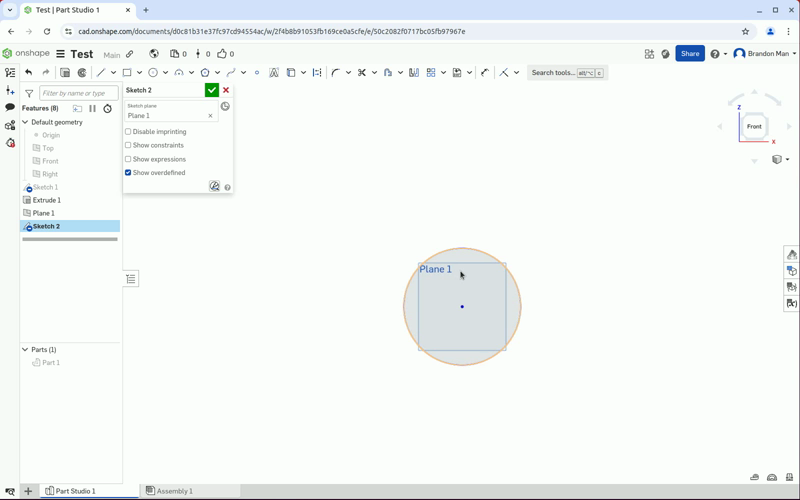
scroll(6)
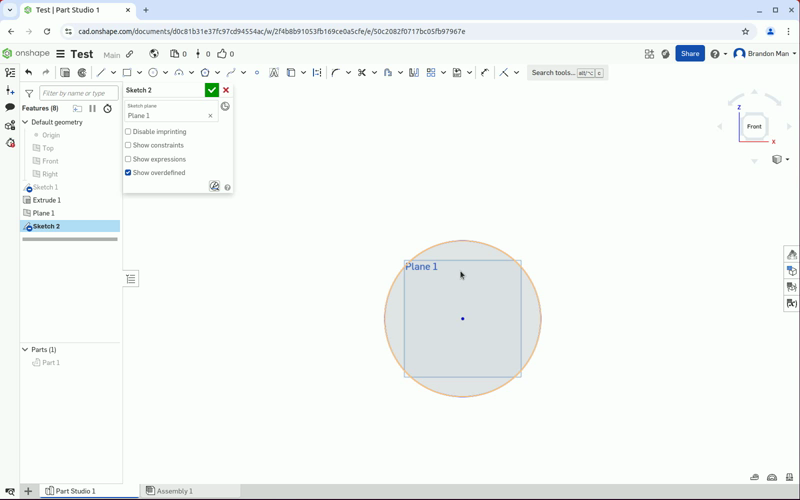
scroll(6)
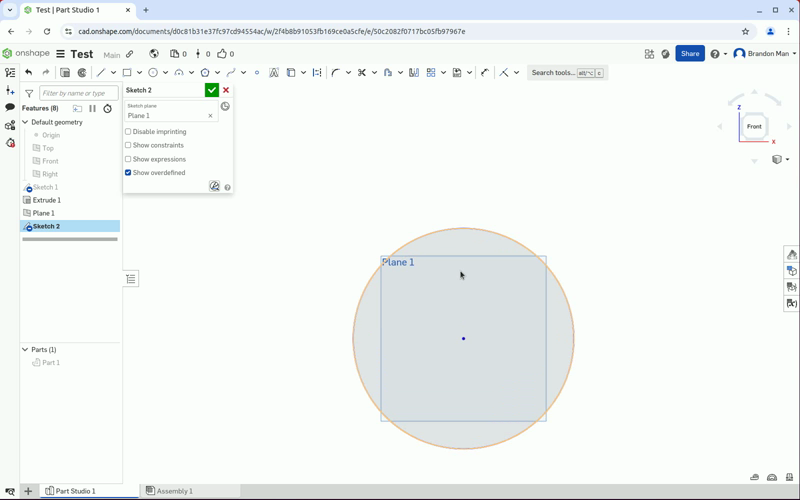
scroll(6)
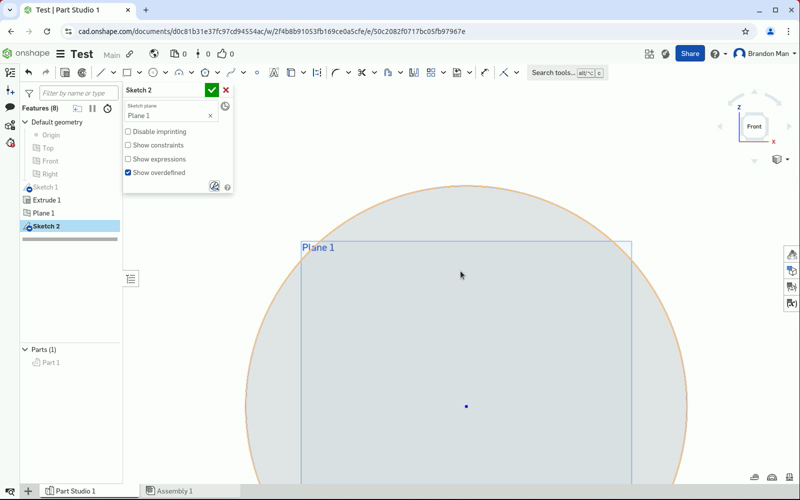
click(460, 270)
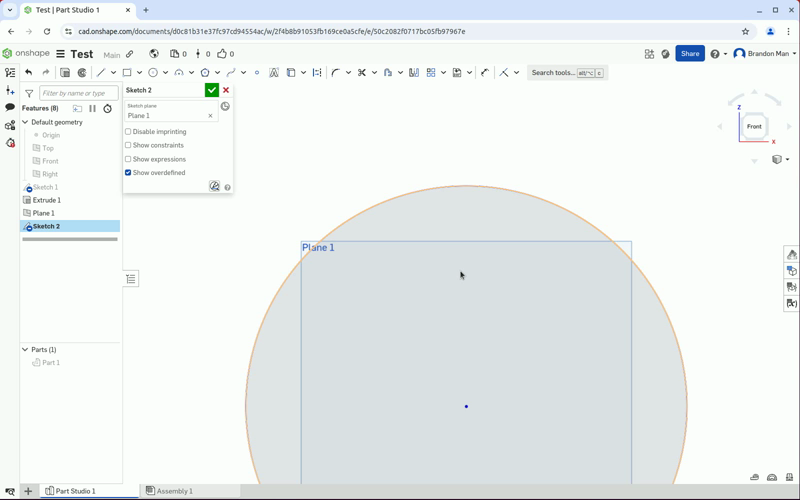
scroll(-6)
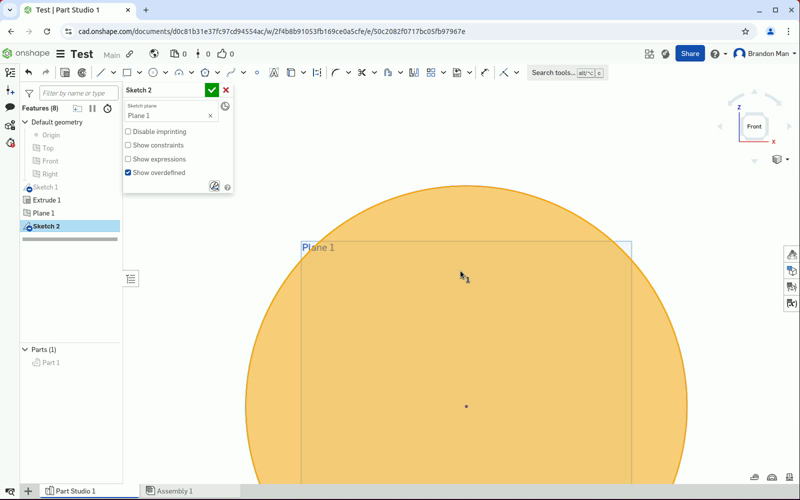
scroll(-6)
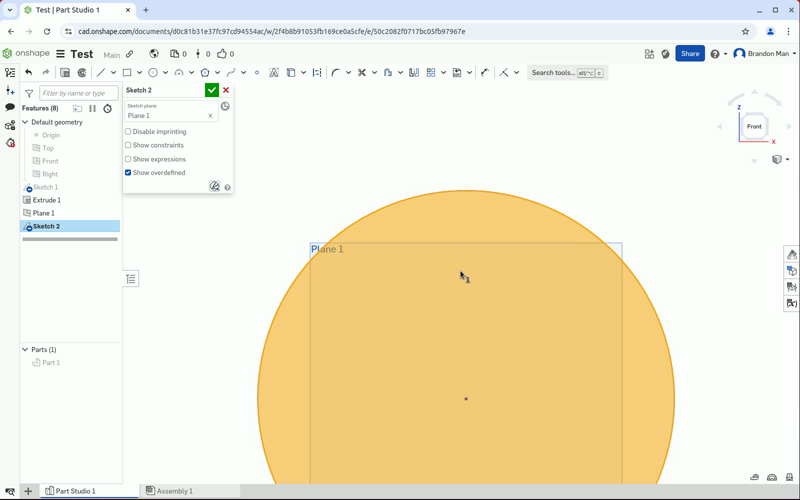
scroll(-6)
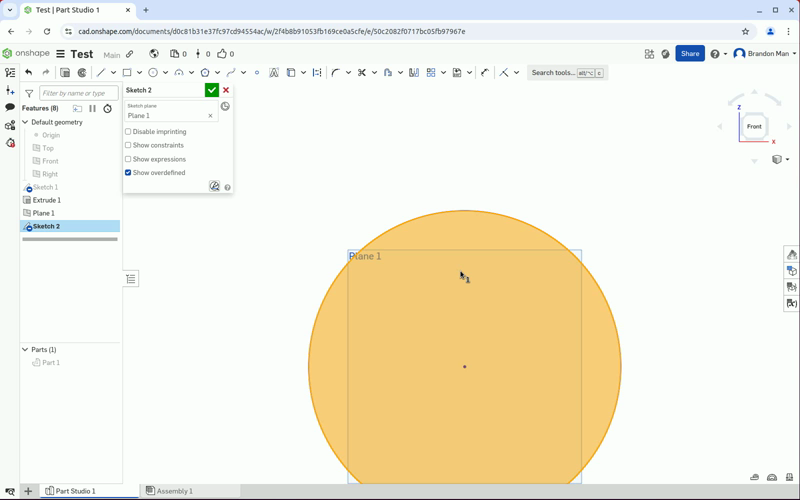
scroll(-6)
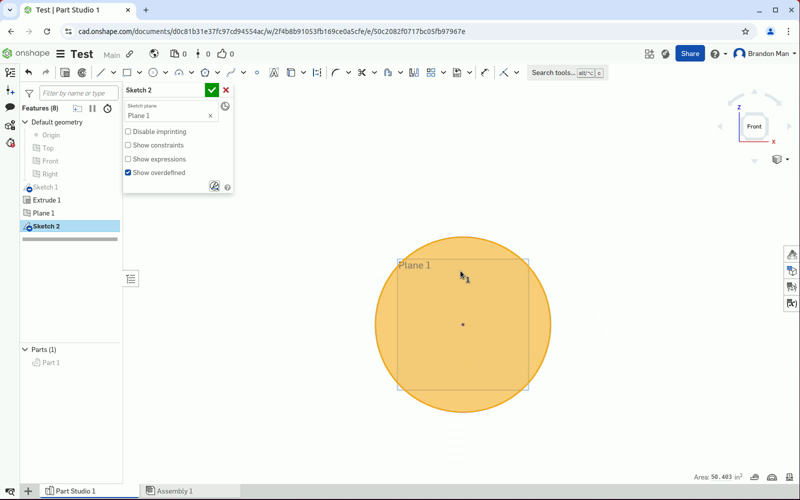
scroll(-6)
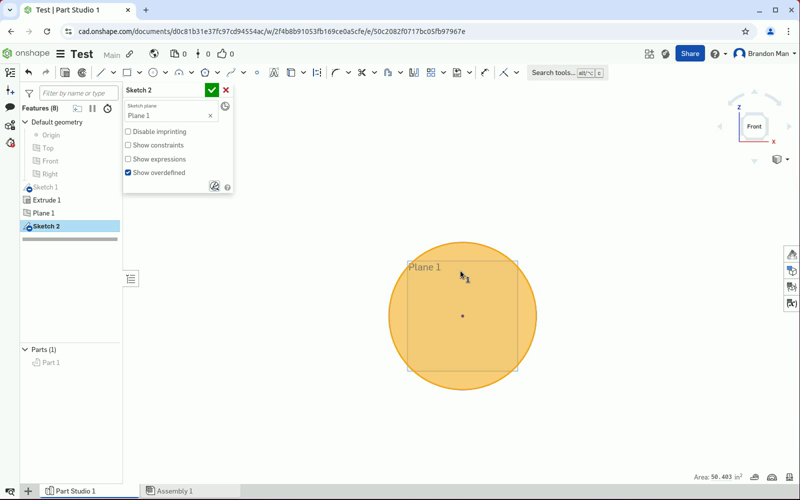
scroll(-6)
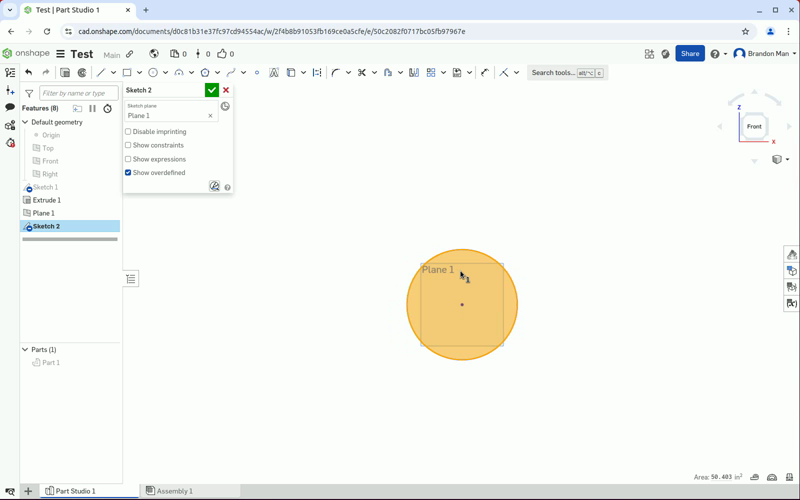
scroll(-6)
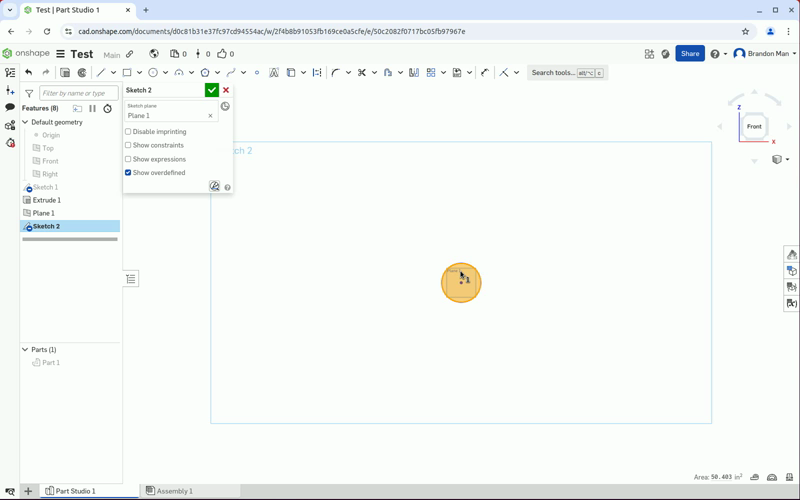
mouse_move(73, 352)
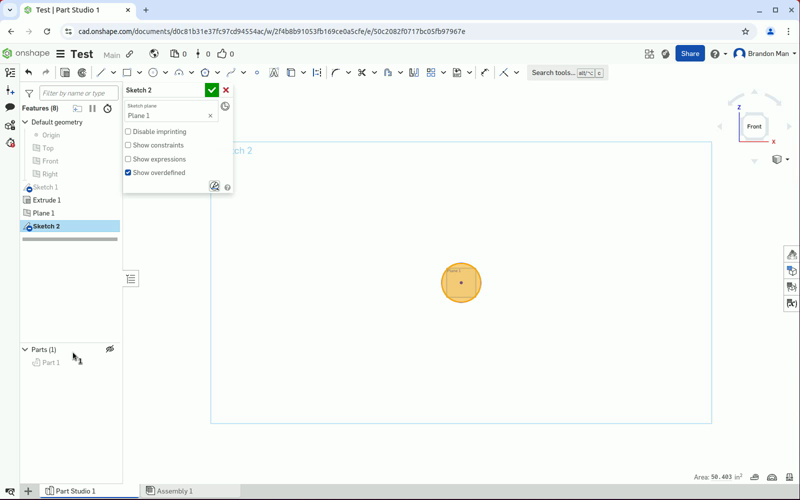
key(shift+y)
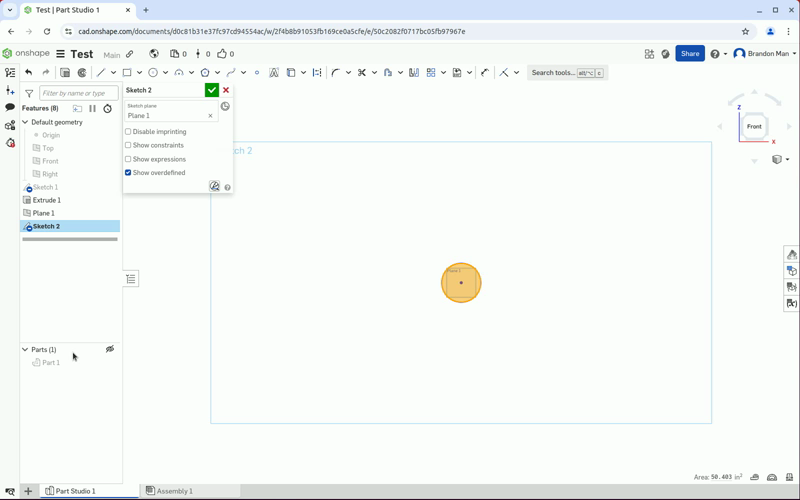
key(shift+e)
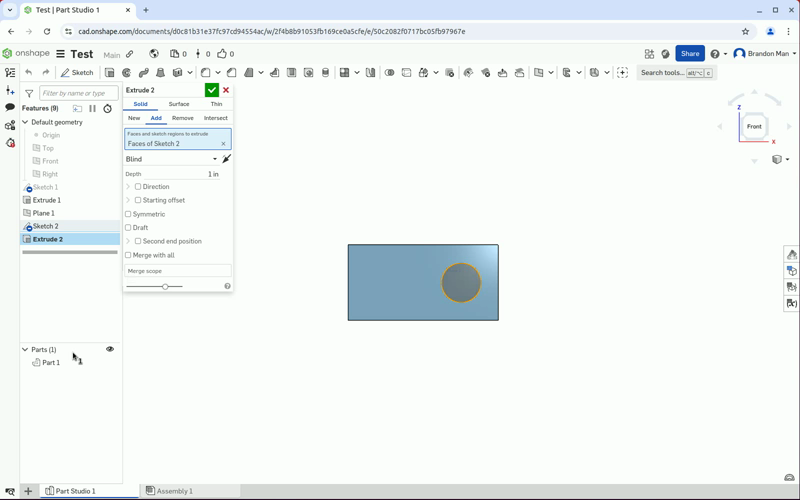
mouse_move(143, 106)
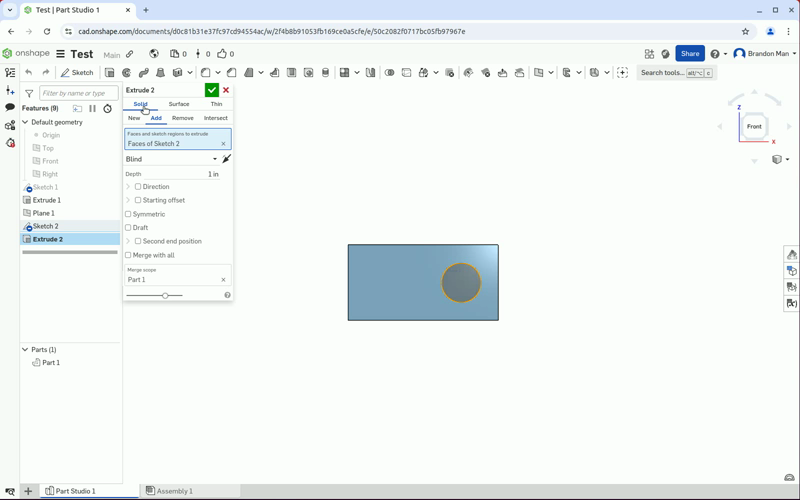
click(143, 106)
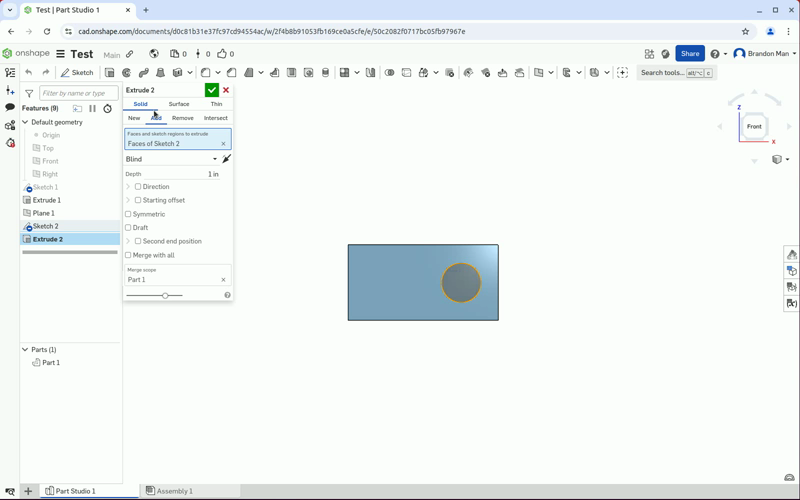
mouse_move(186, 120)
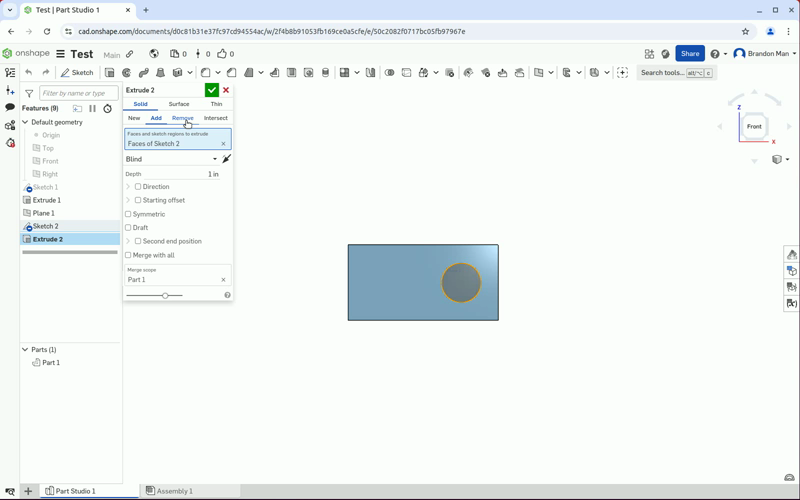
click(186, 120)
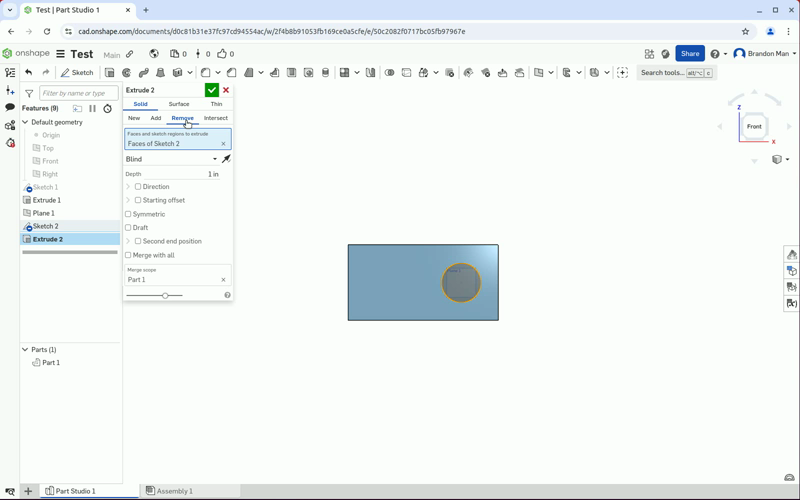
key(tab, 4)
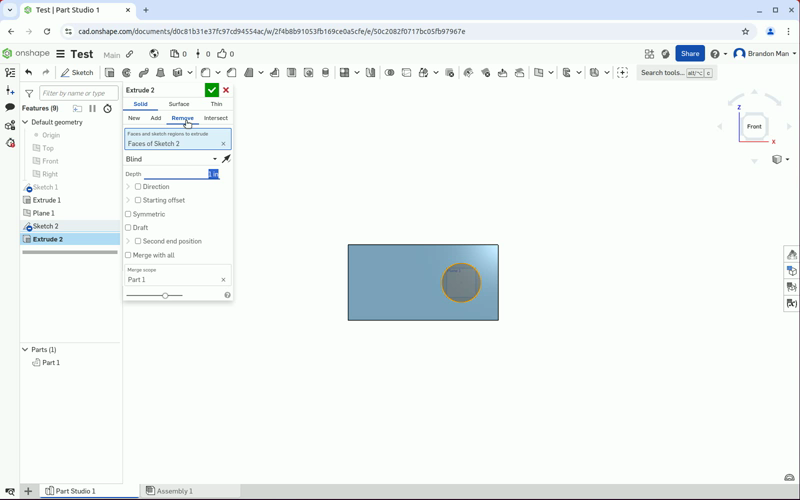
text(6.258)
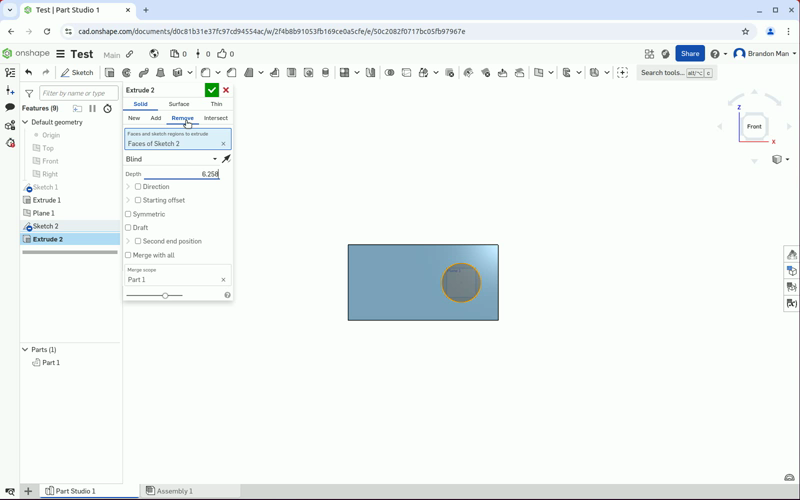
key(tab, 6)
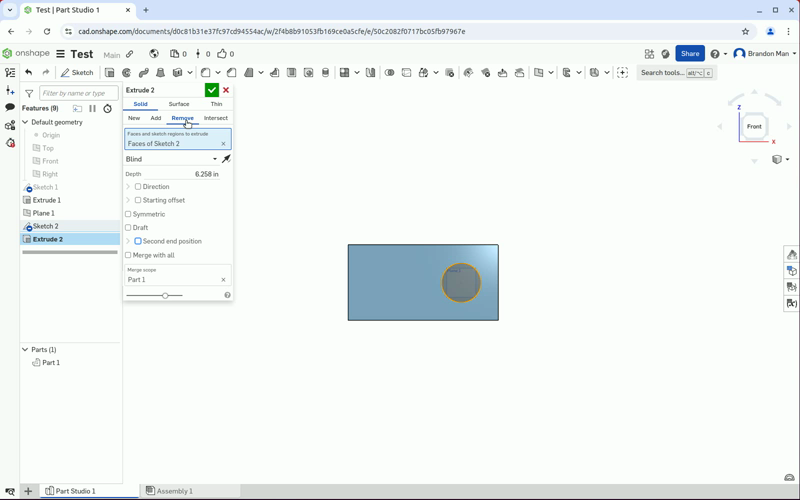
key(space)
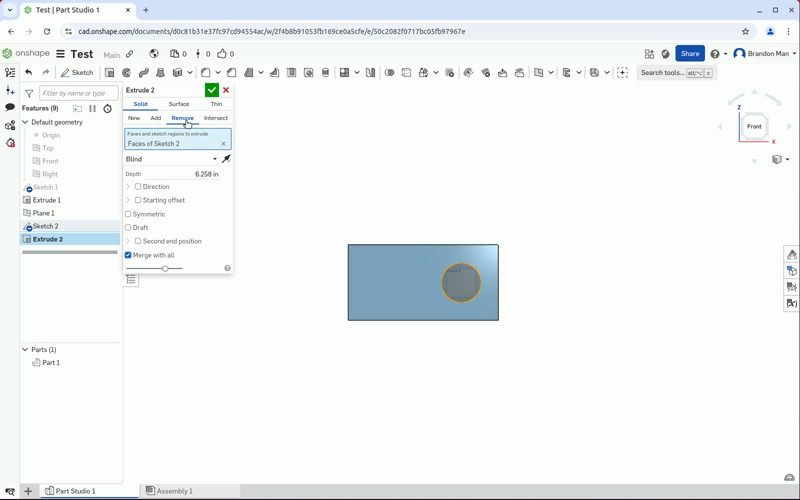
key(enter)
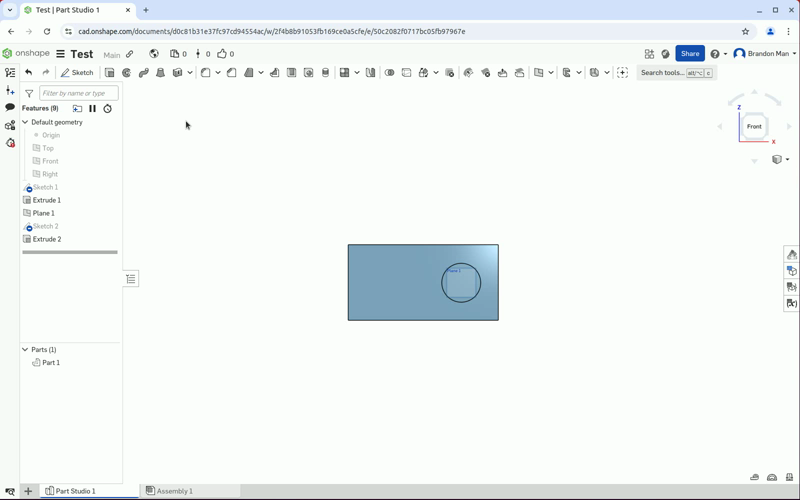
key(shift+h)
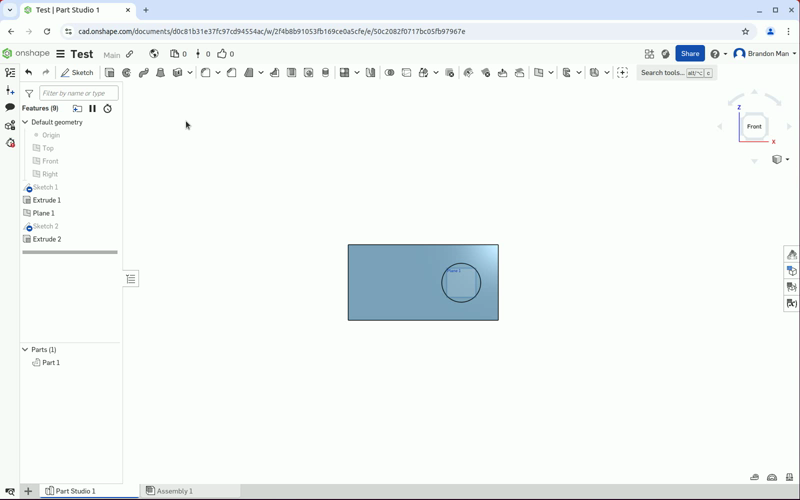
key(shift+h)
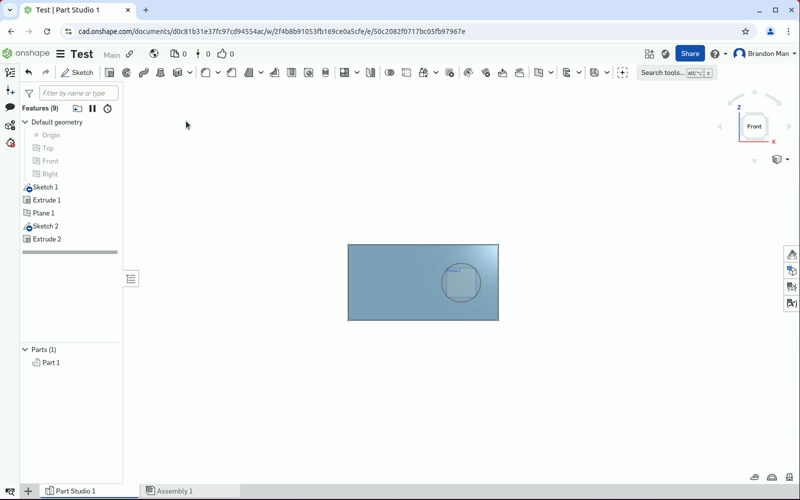
key(shift+7)
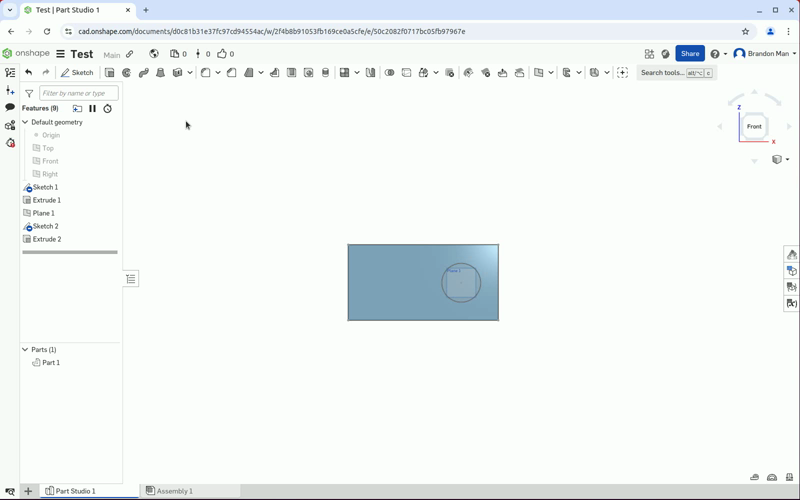
key(left, 2)
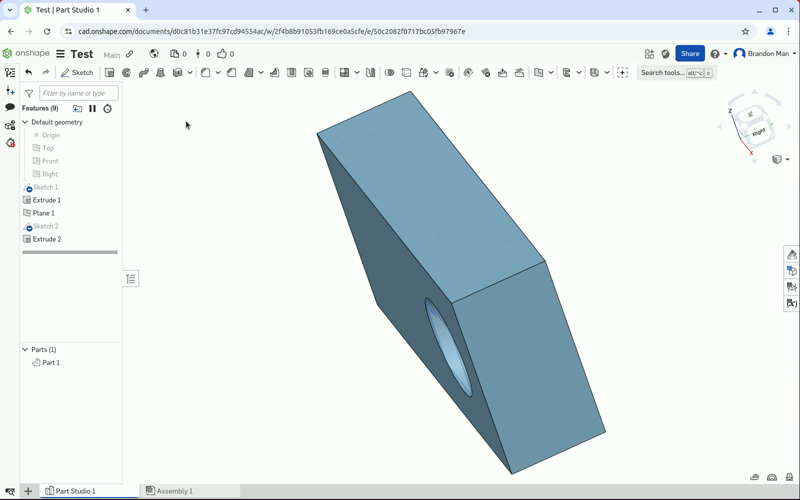
key(down, 2)
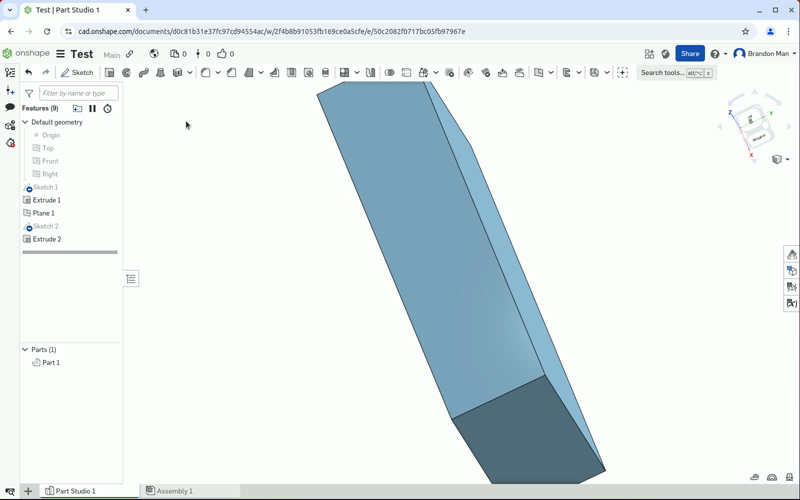
key(up, 2)
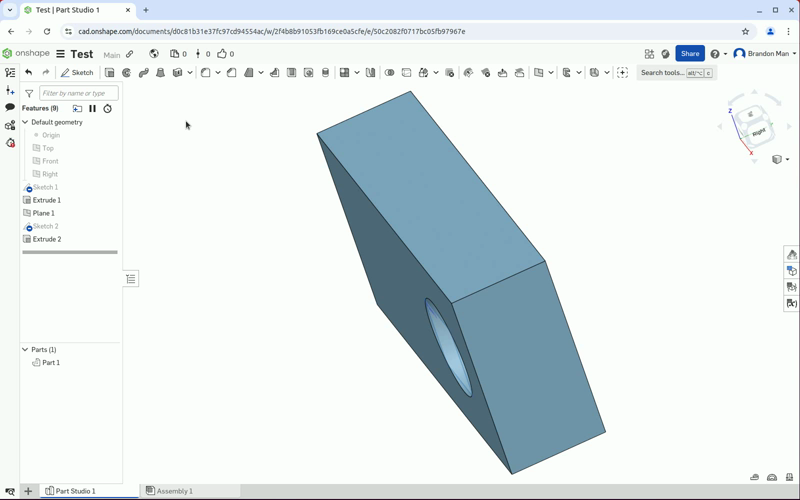
key(right, 2)
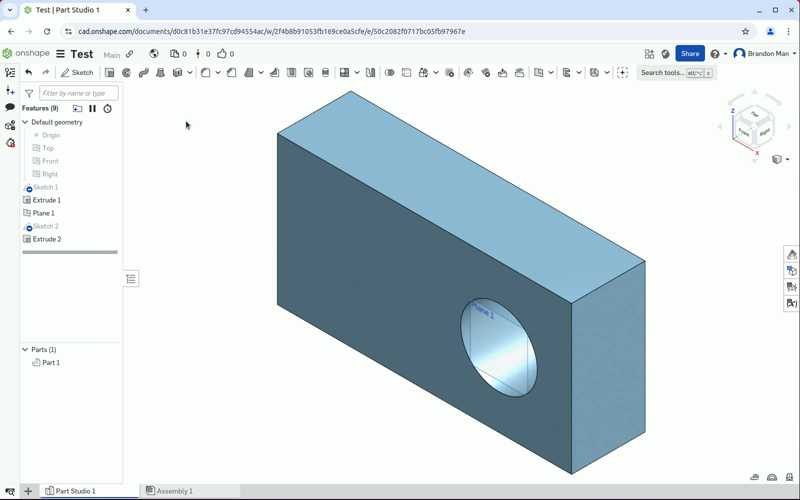
mouse_move(73, 189)
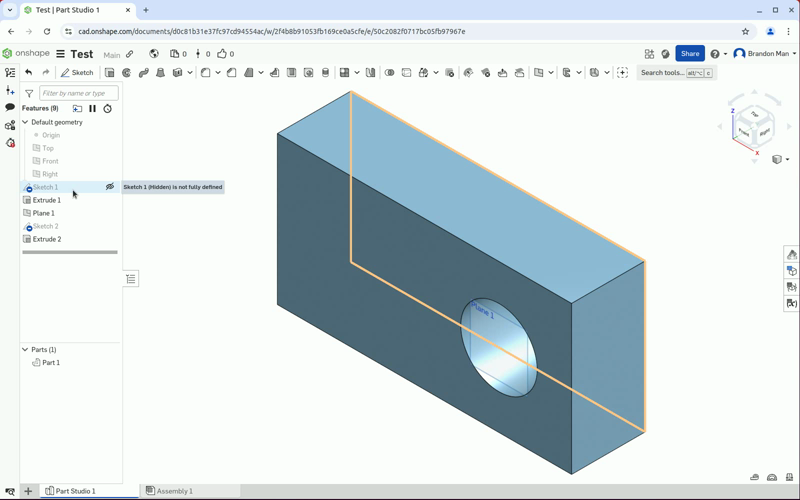
click(73, 189)